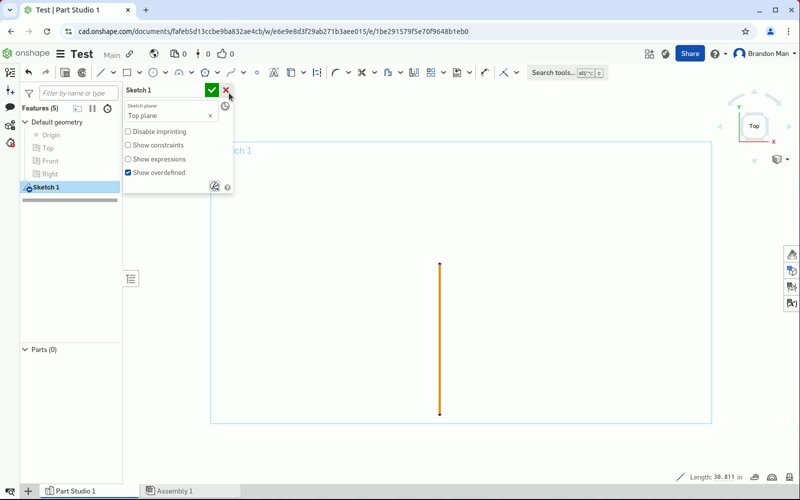
key(shift+h)
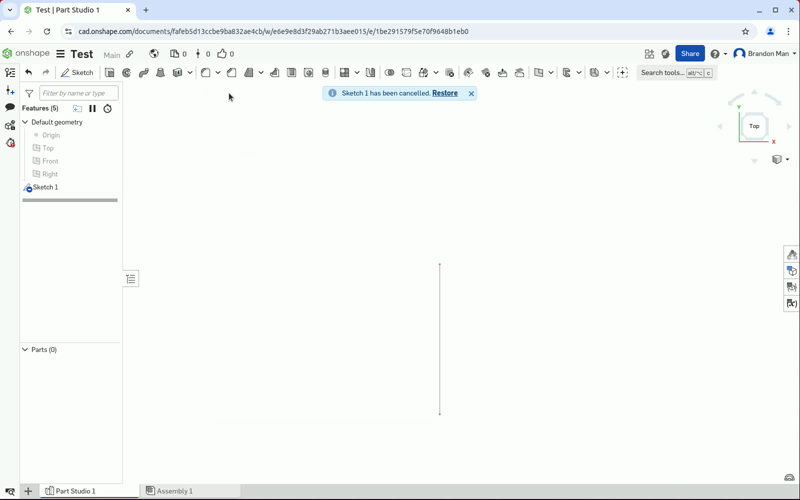
key(shift+s)
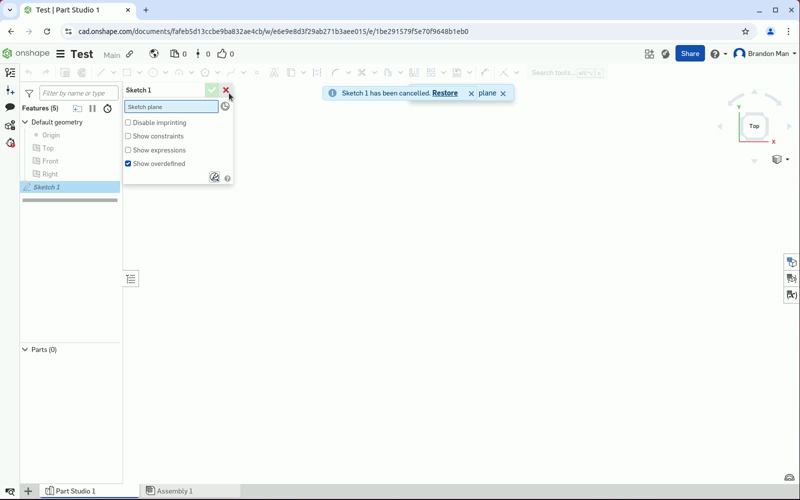
mouse_move(73, 150)
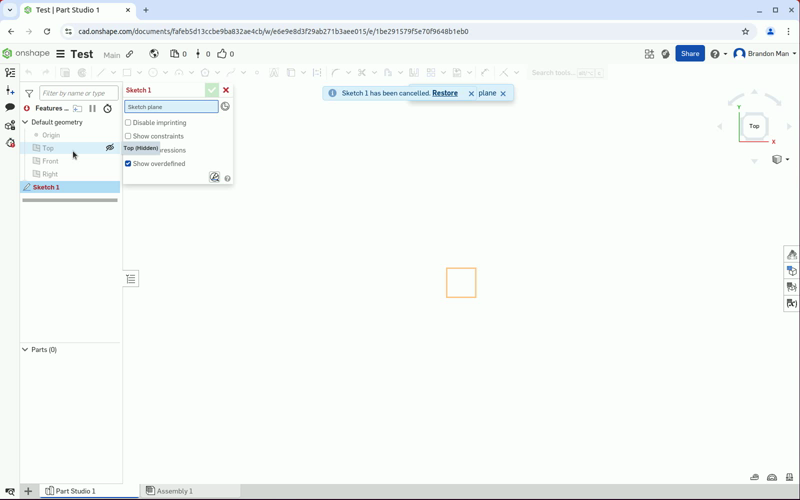
click(73, 150)
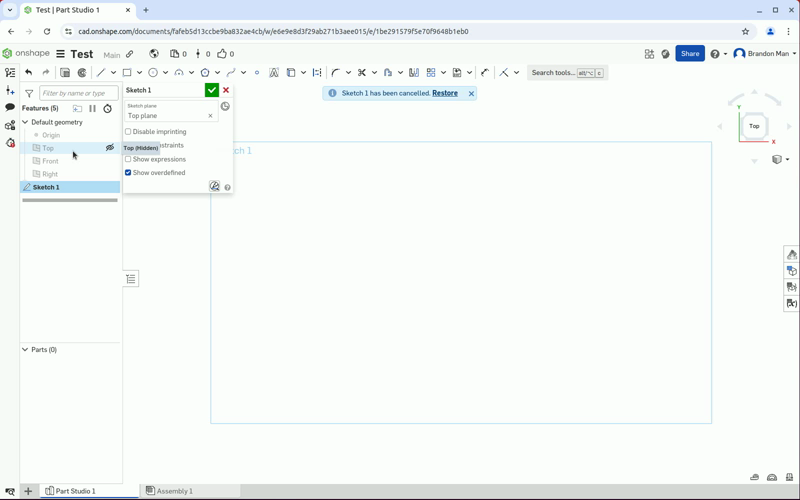
mouse_move(73, 352)
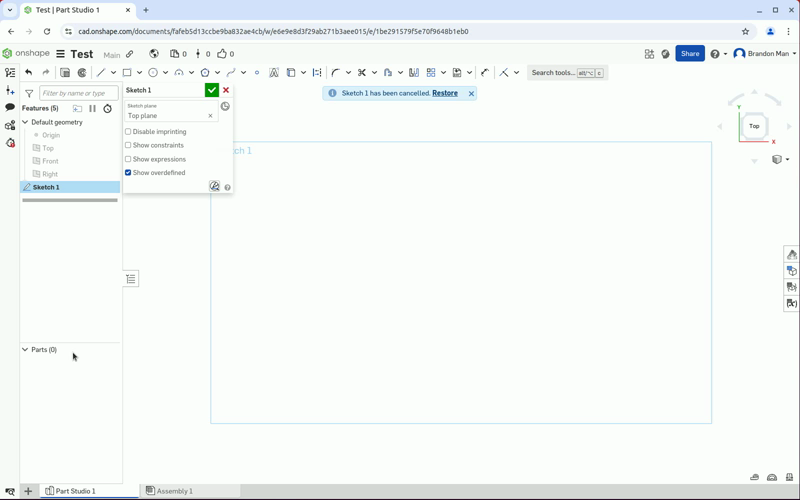
key(y)
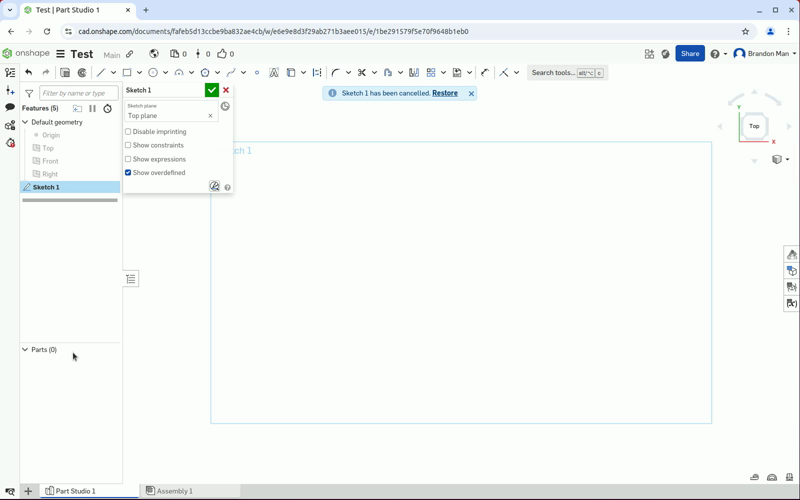
key(c)
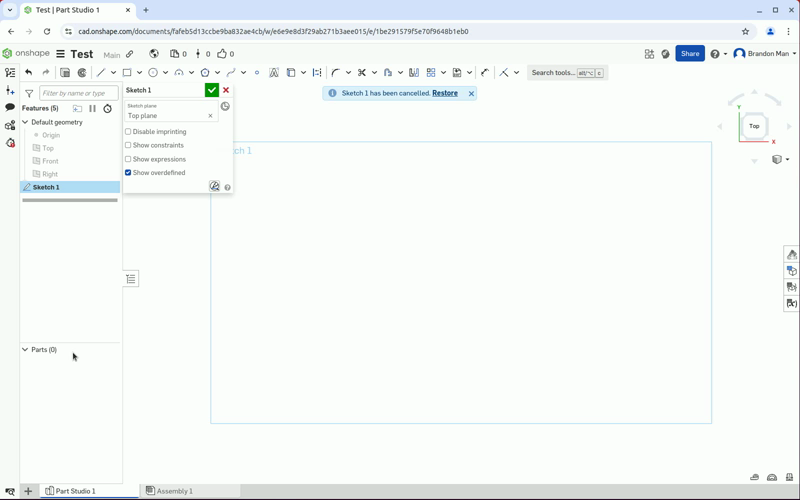
key_down(shift)
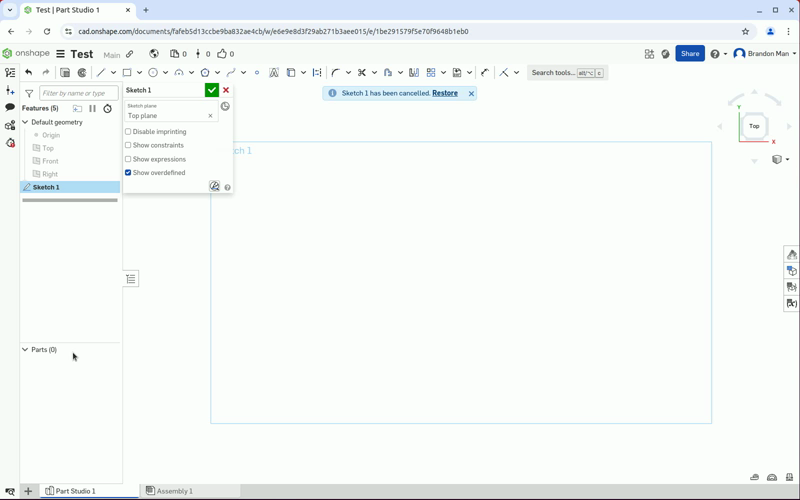
mouse_move(461, 282)
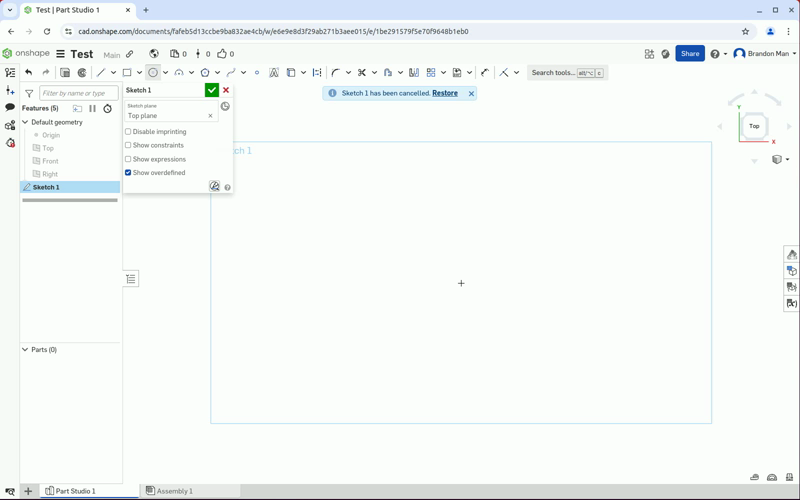
click(461, 282)
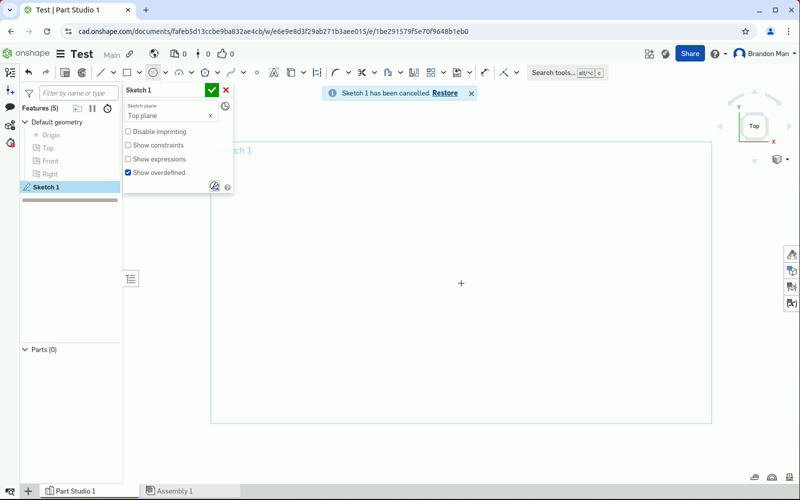
key_up(shift)
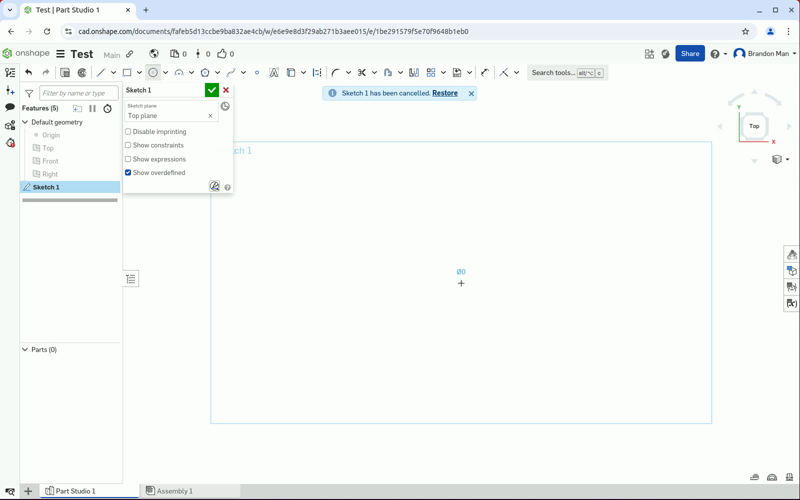
mouse_move(572, 282)
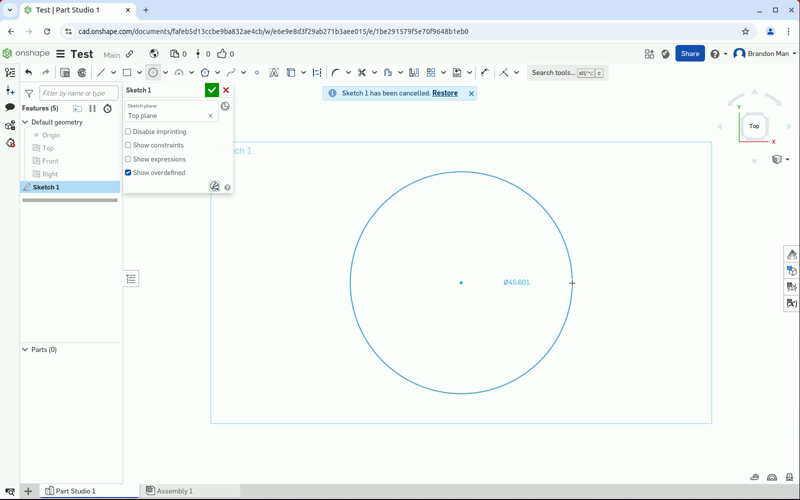
click(572, 282)
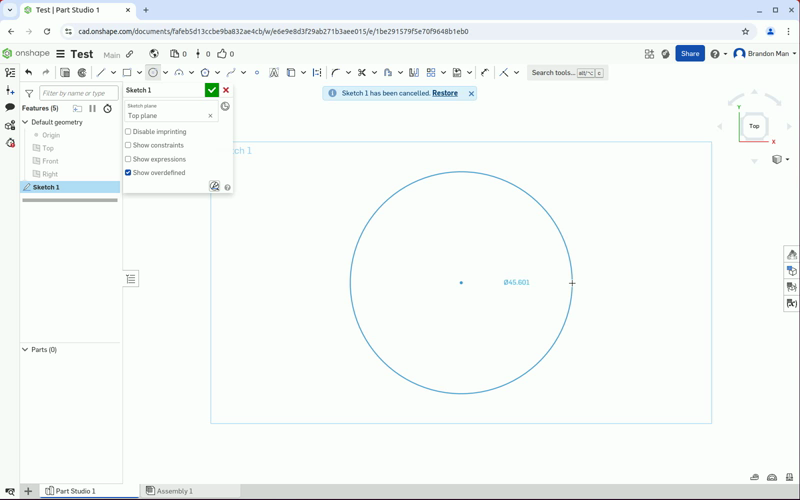
key(esc)
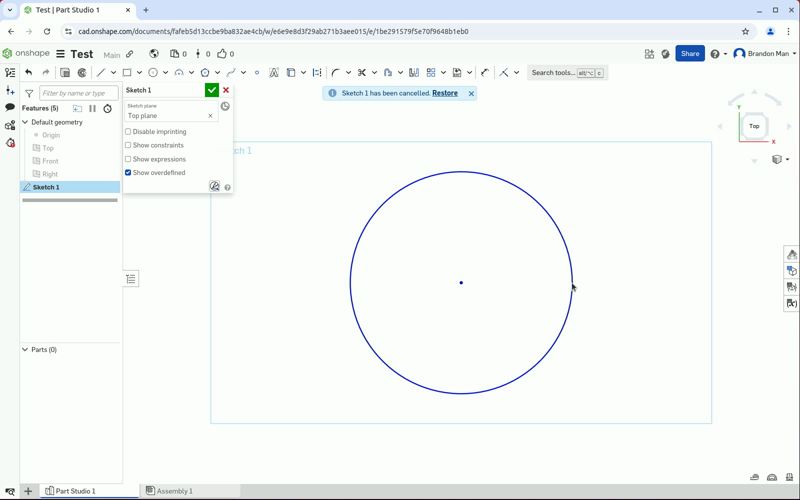
key(c)
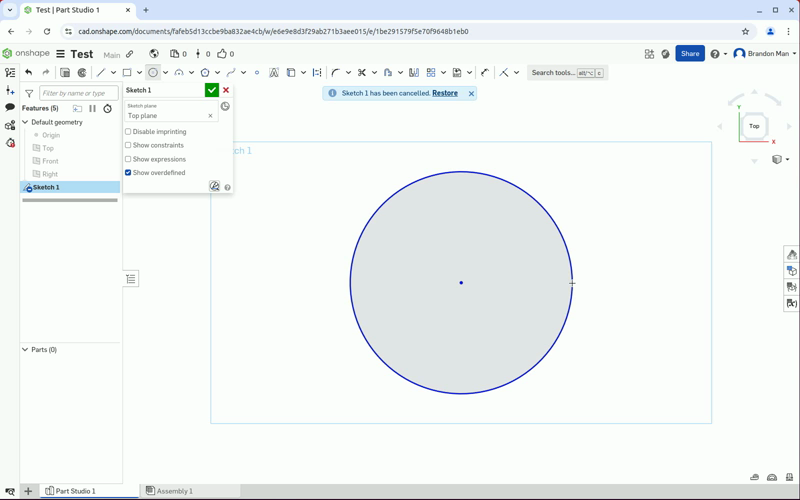
key_down(shift)
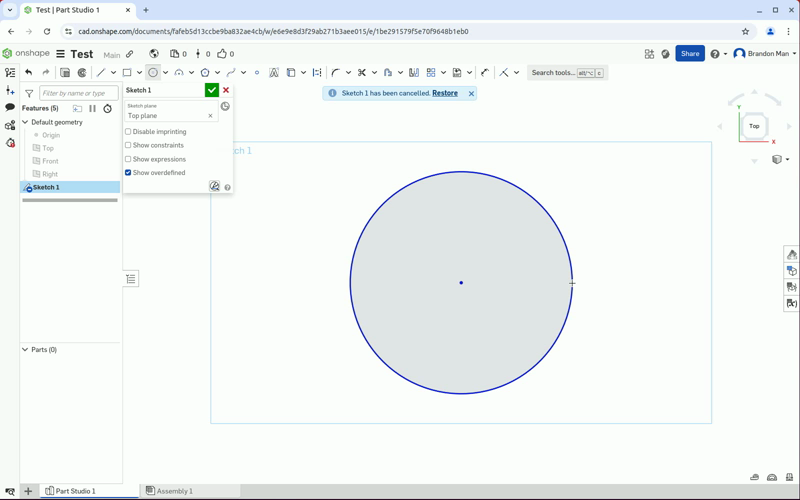
mouse_move(534, 282)
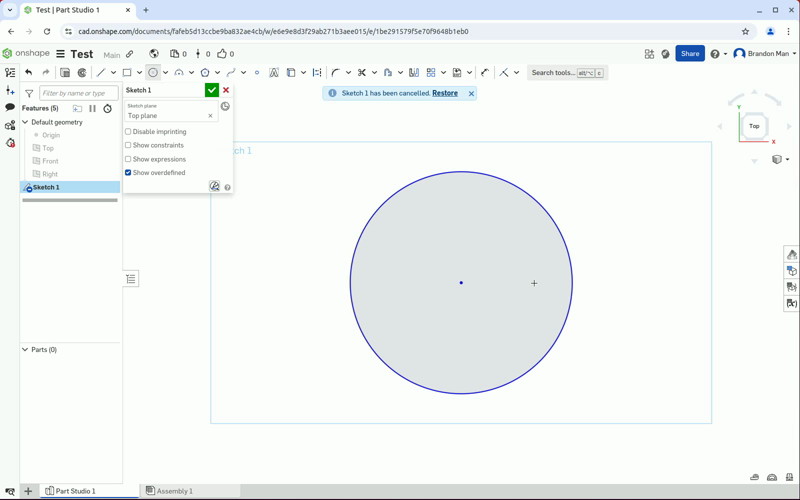
click(534, 282)
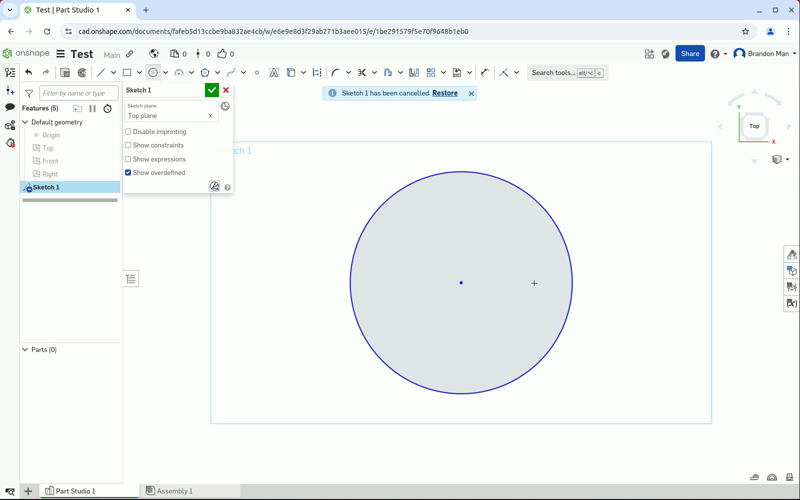
key_up(shift)
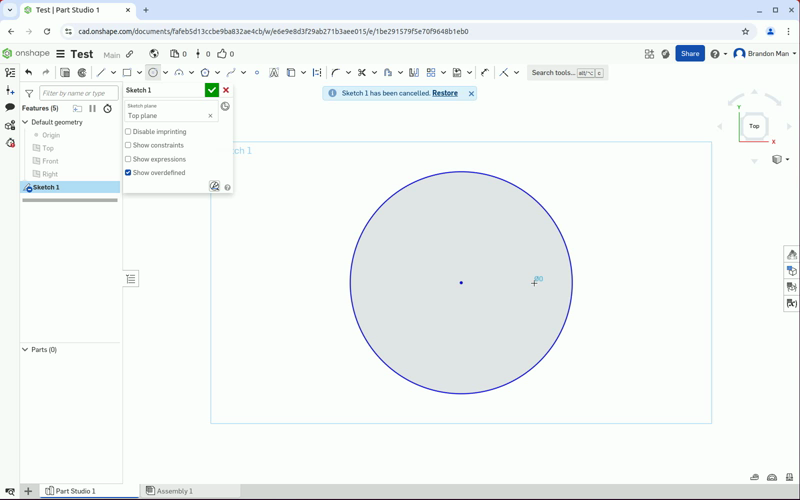
mouse_move(543, 282)
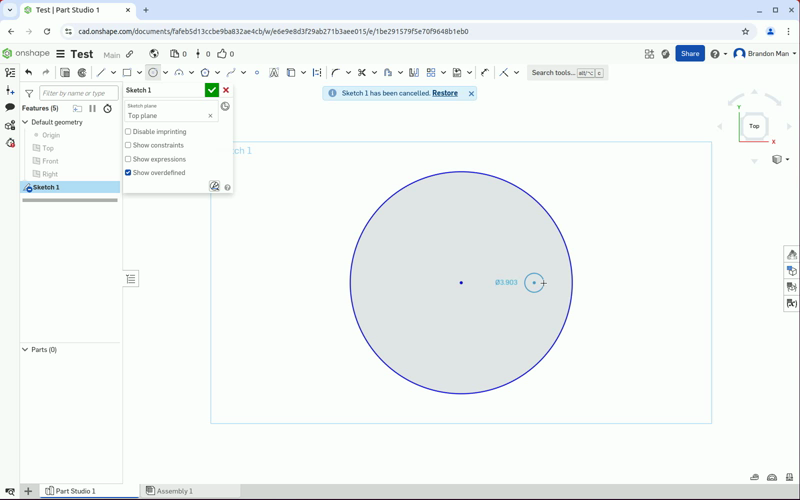
click(543, 282)
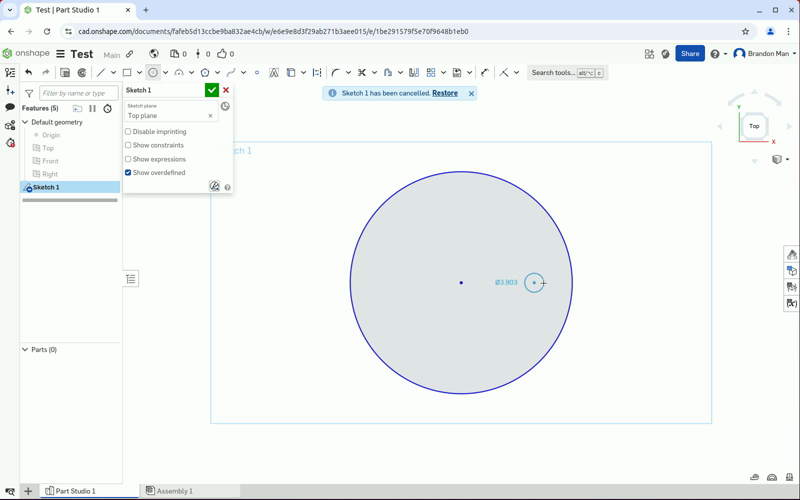
key(esc)
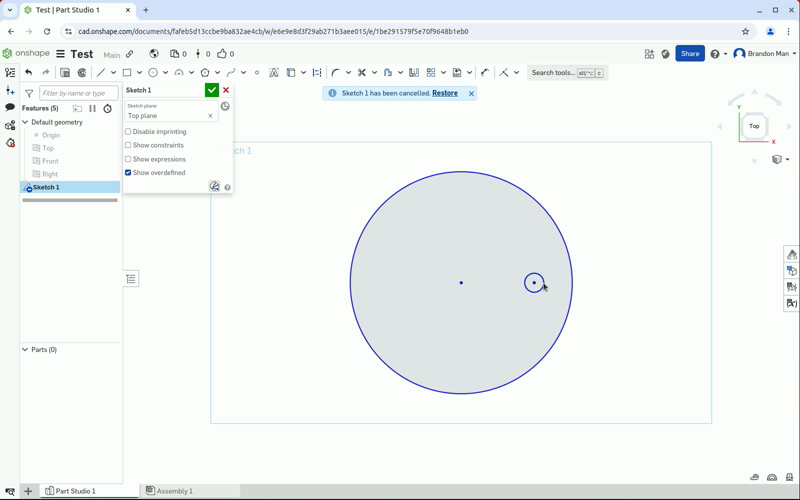
mouse_move(488, 338)
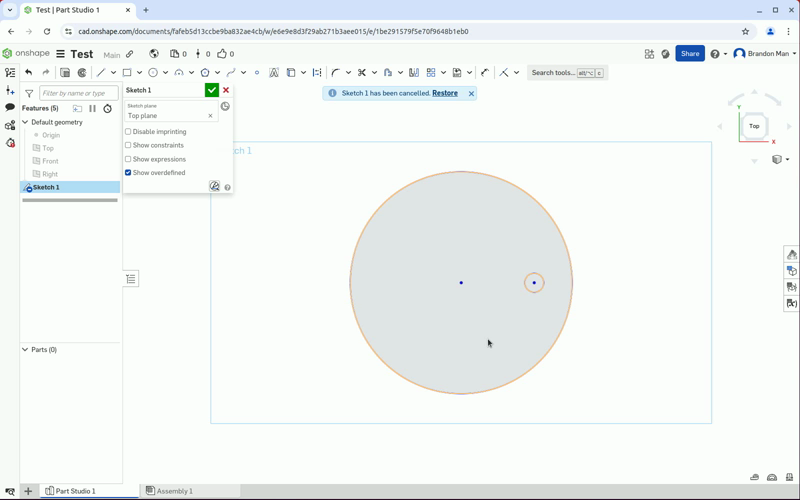
click(488, 338)
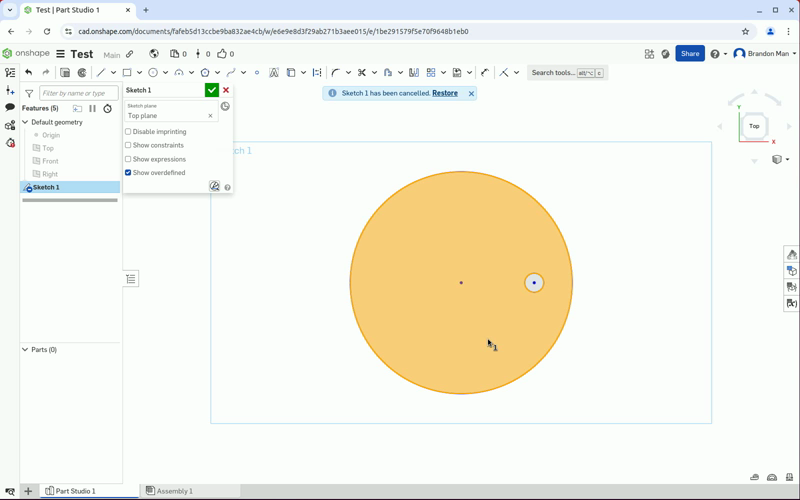
mouse_move(73, 352)
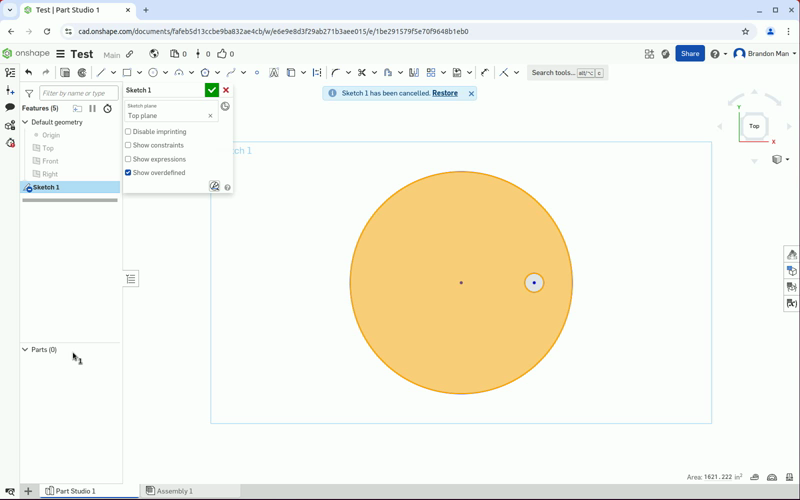
key(shift+y)
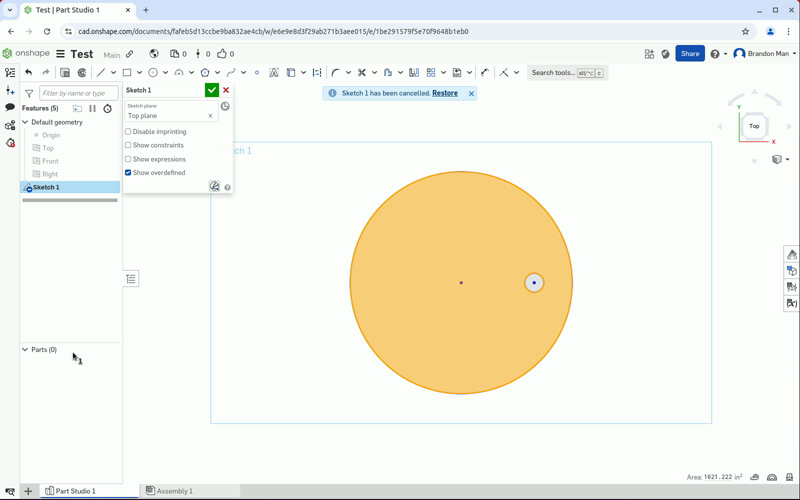
key(shift+e)
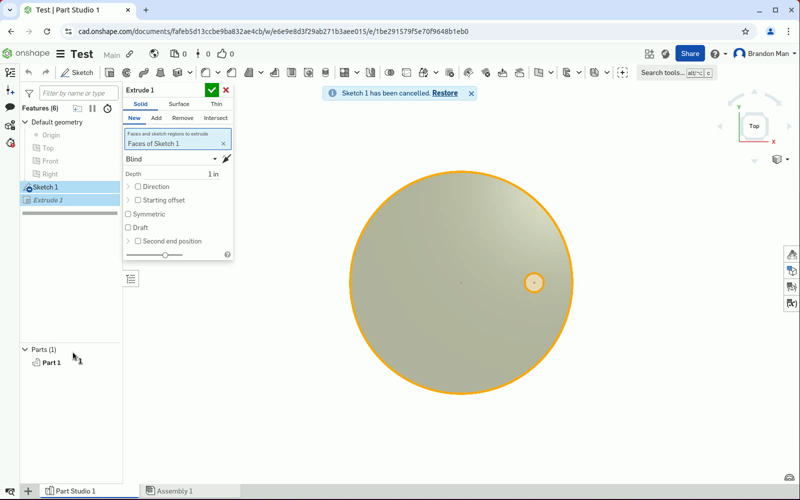
mouse_move(143, 106)
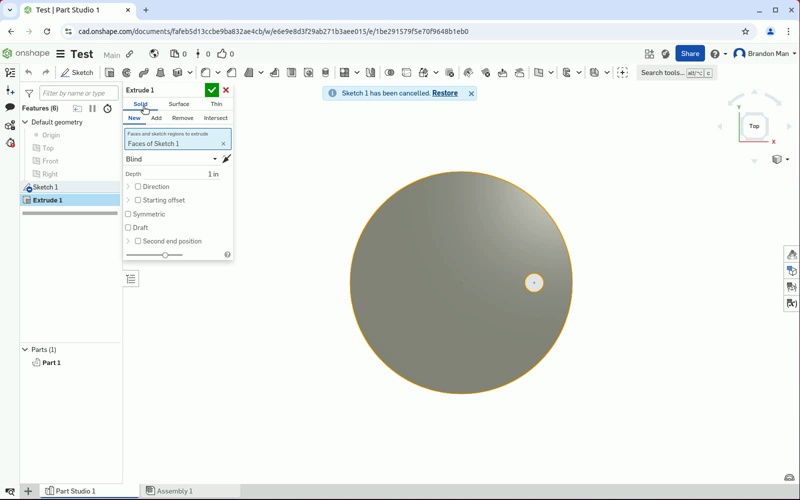
click(143, 106)
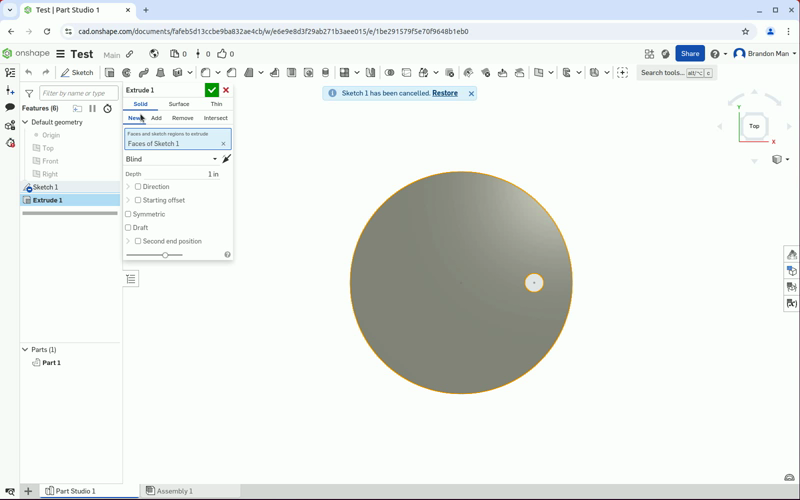
mouse_move(137, 120)
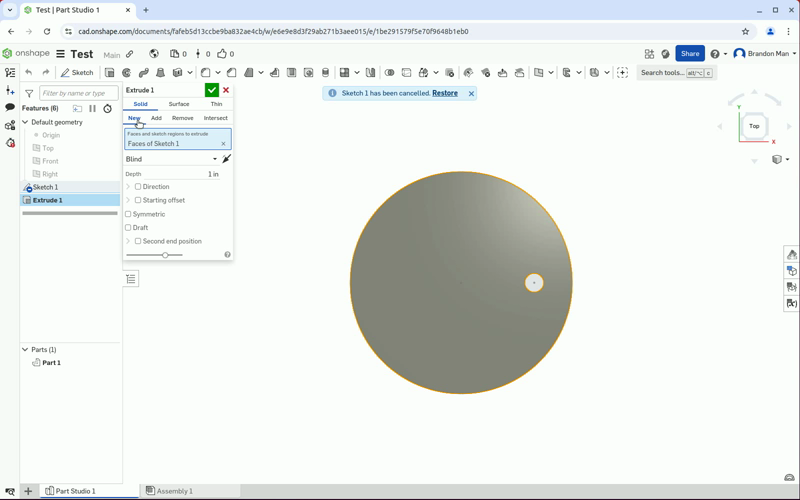
click(137, 120)
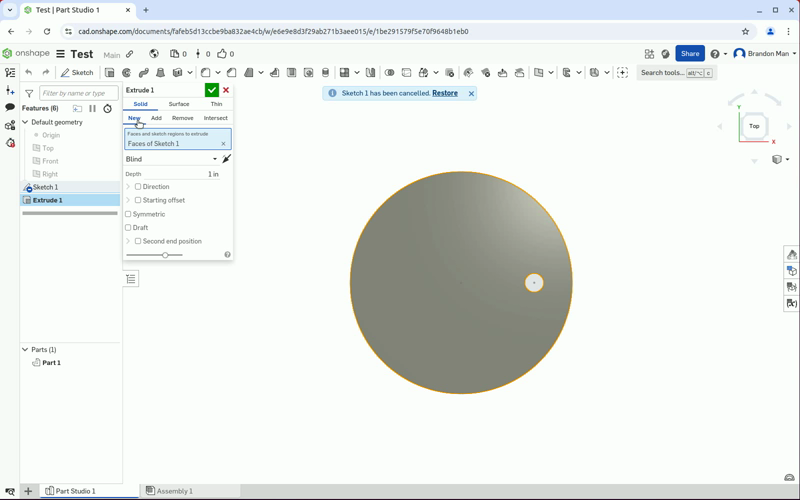
key(tab, 4)
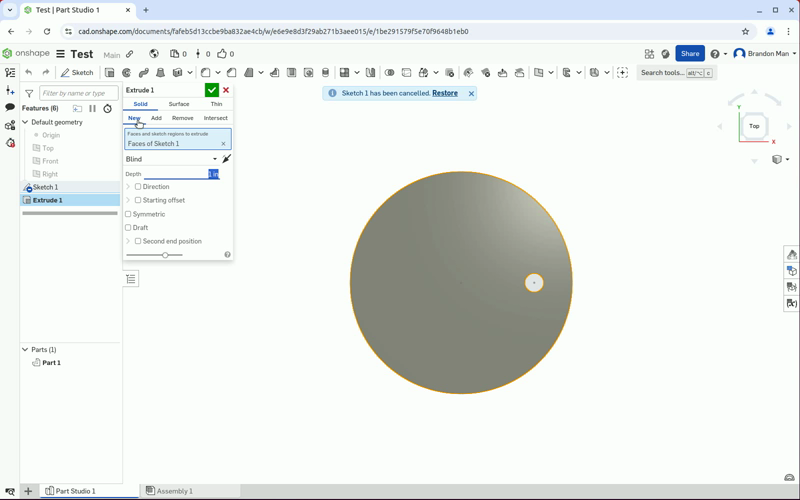
text(10.11)
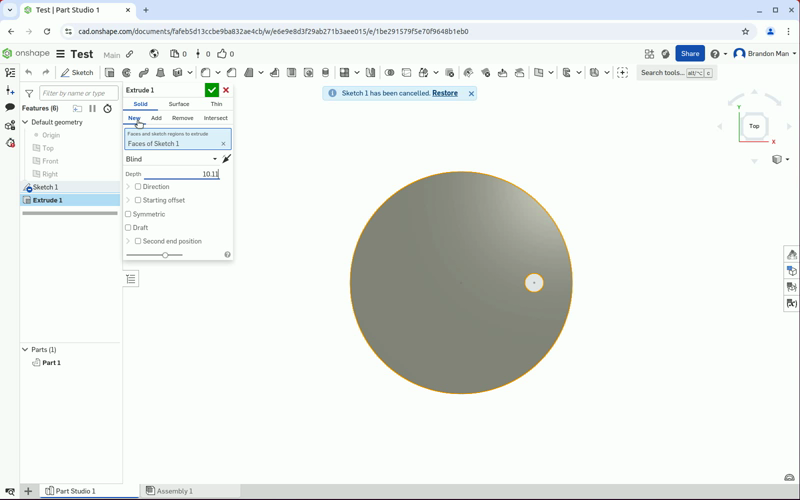
key(enter)
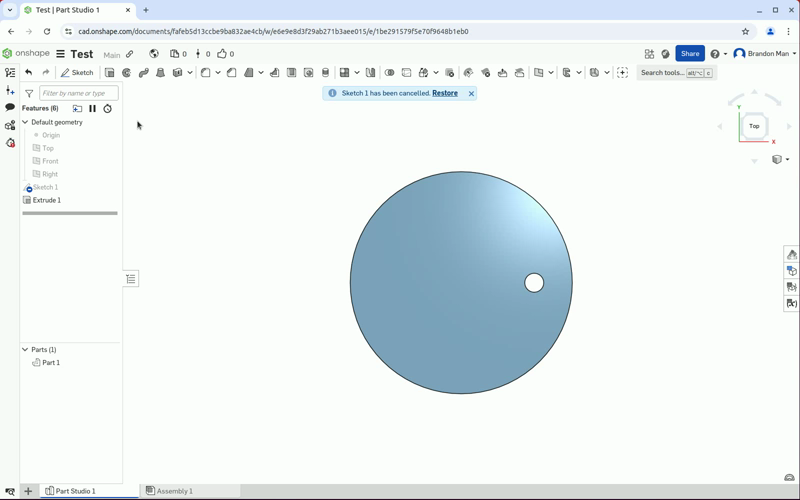
key(shift+h)
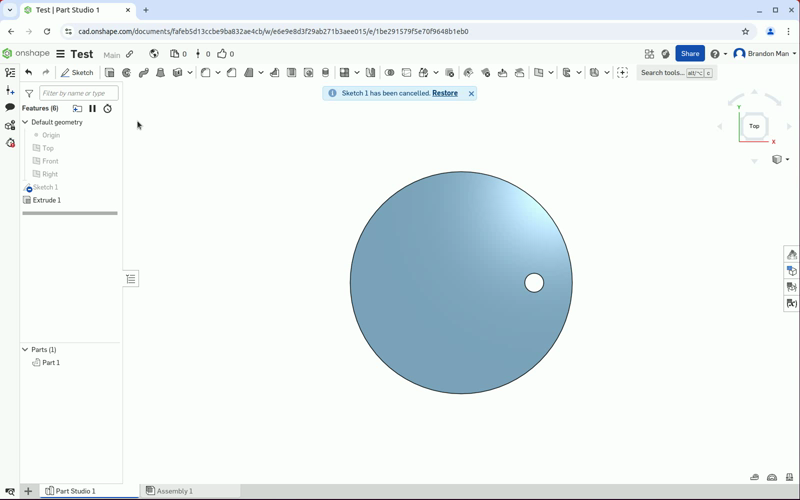
key(shift+h)
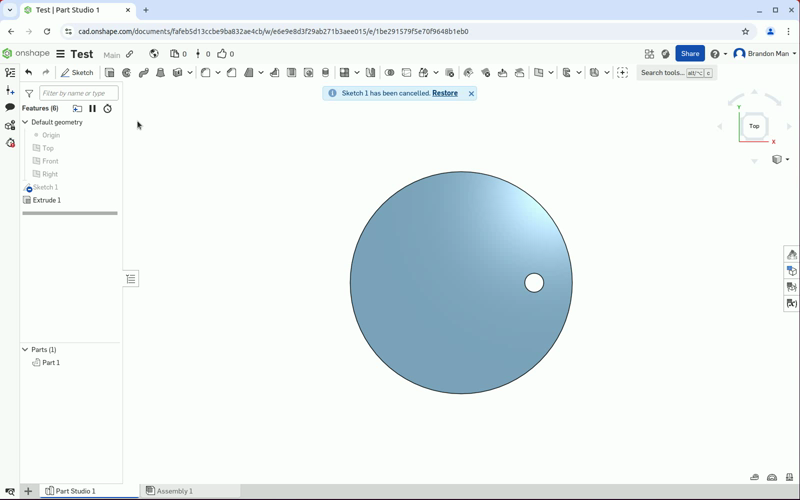
mouse_move(73, 189)
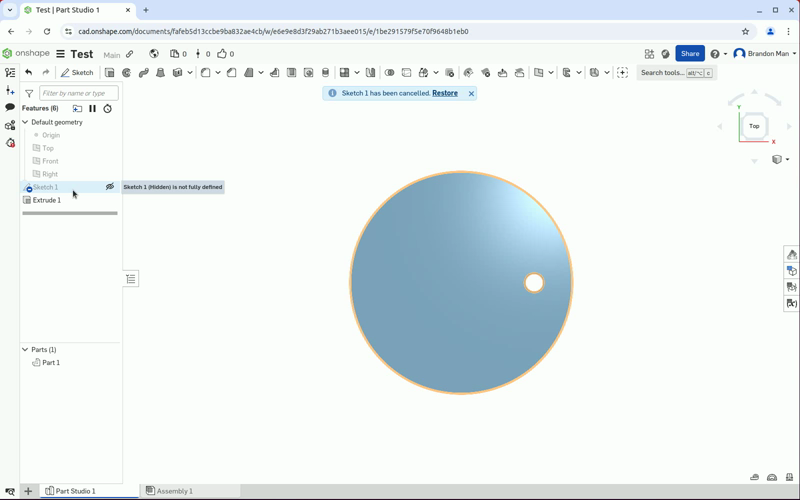
click(73, 189)
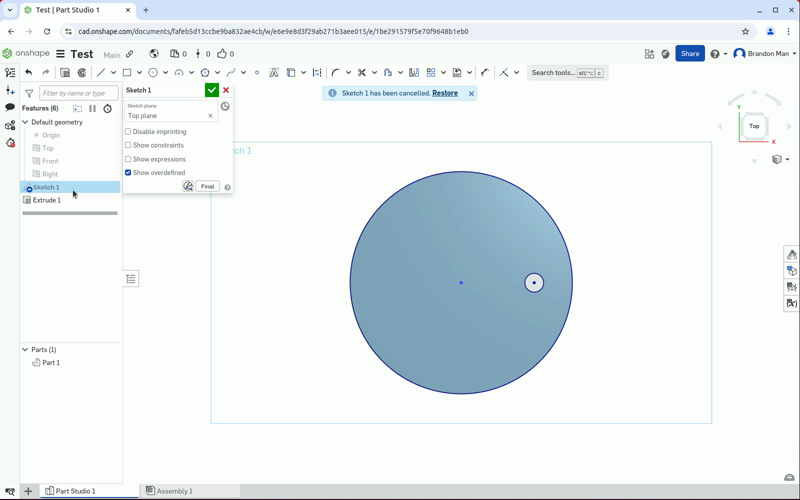
mouse_move(229, 92)
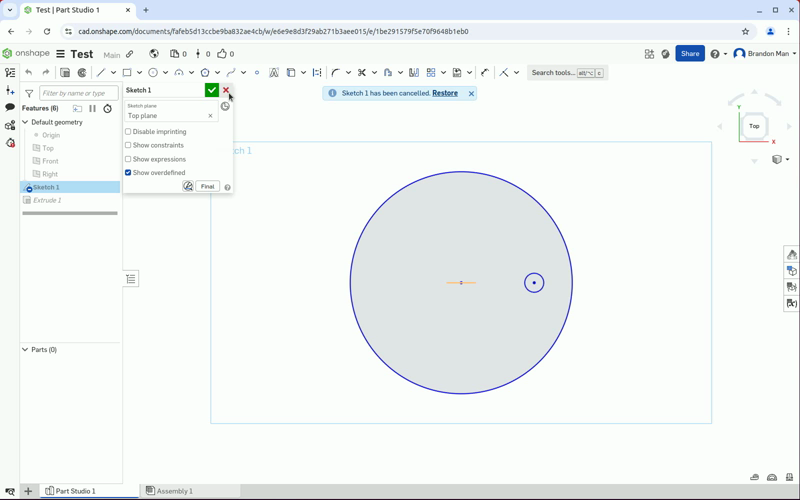
click(229, 92)
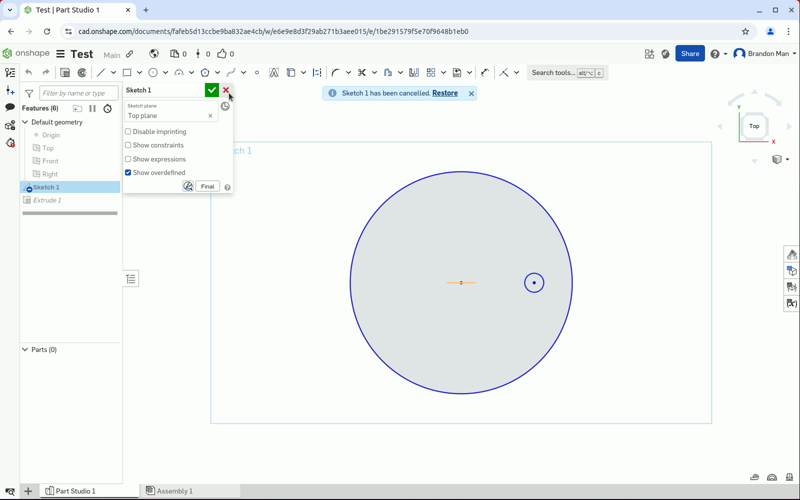
key(shift+s)
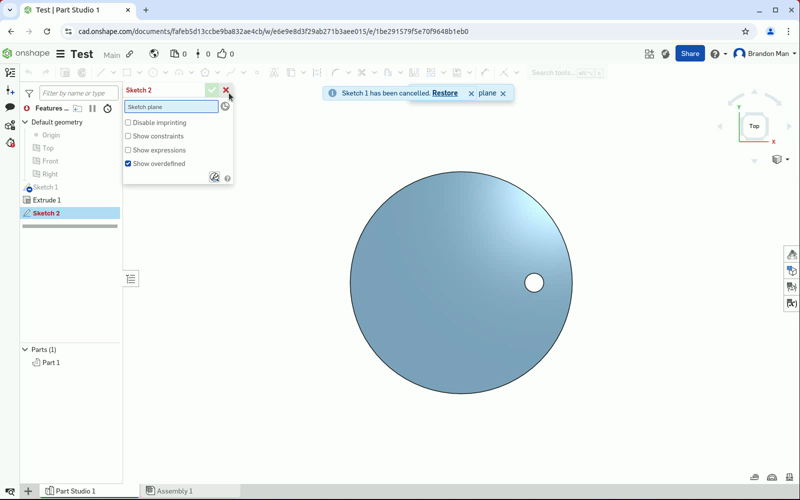
mouse_move(73, 150)
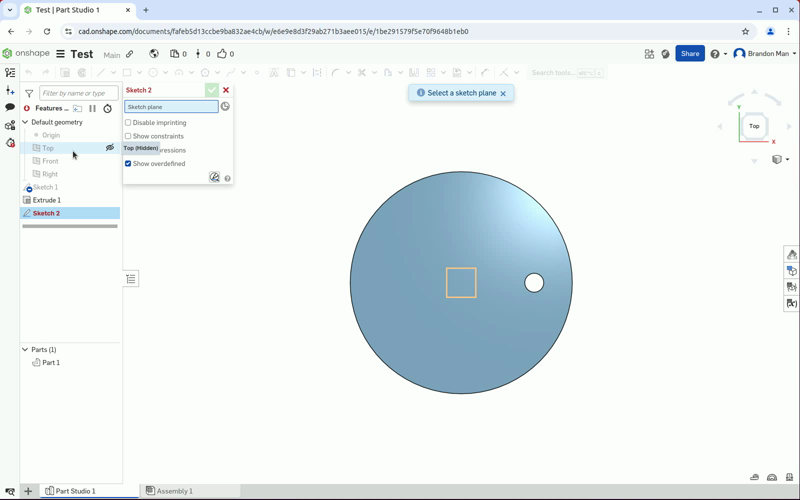
click(73, 150)
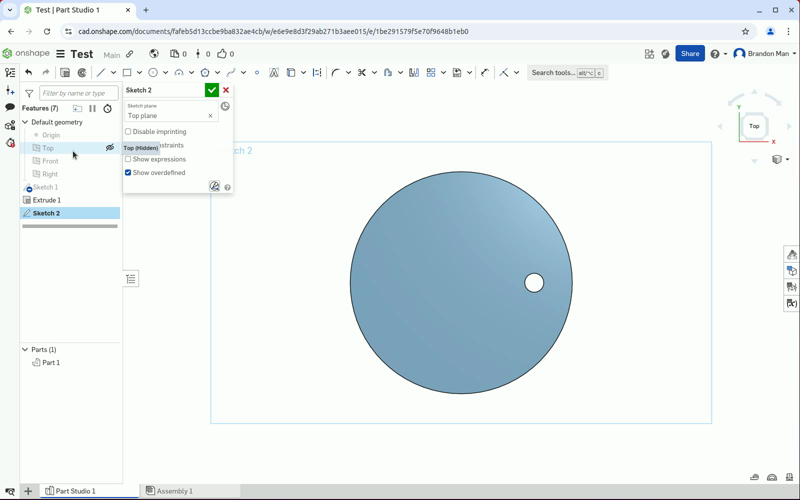
mouse_move(73, 352)
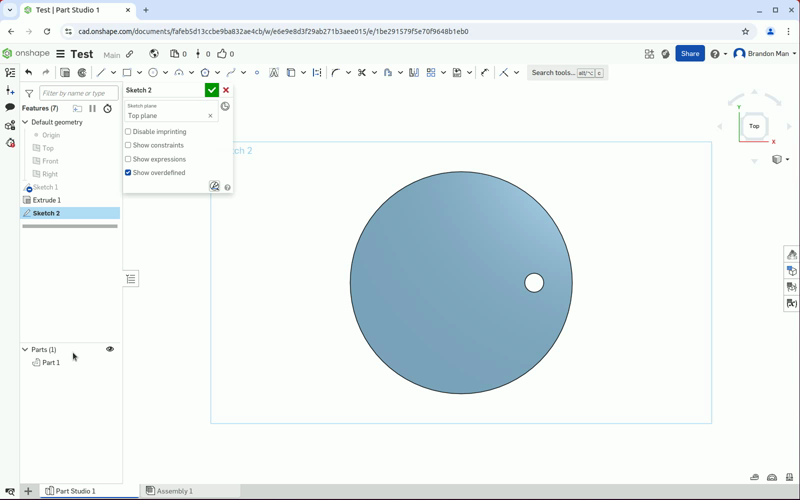
key(y)
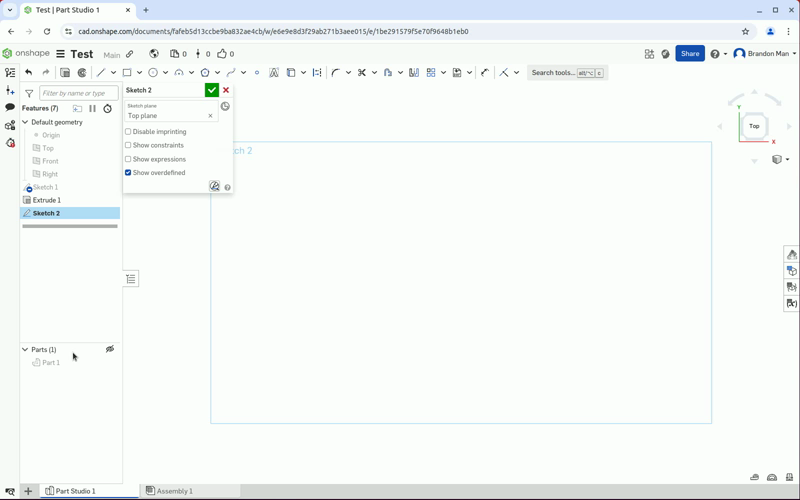
key(l)
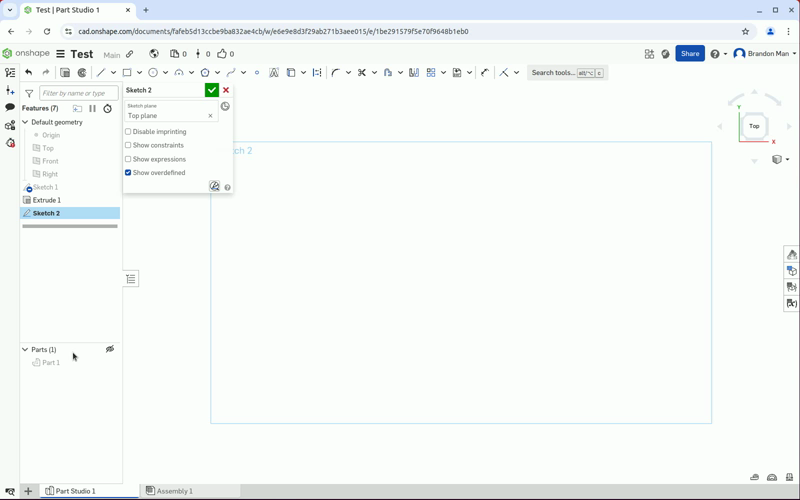
key_down(shift)
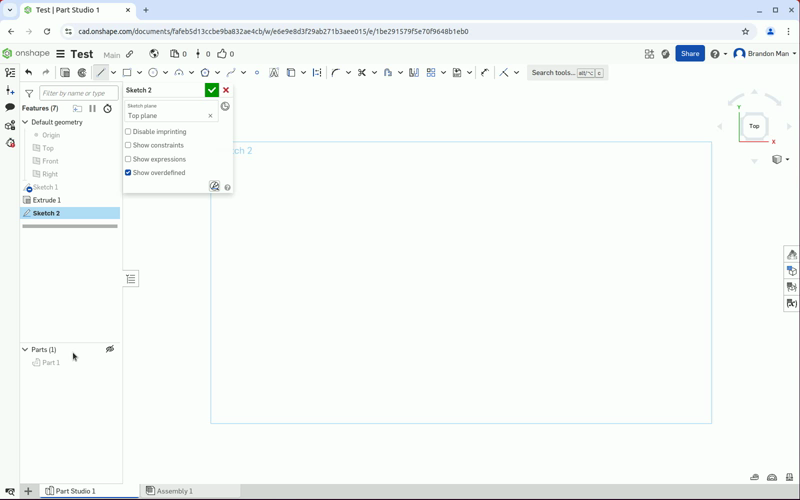
mouse_move(310, 414)
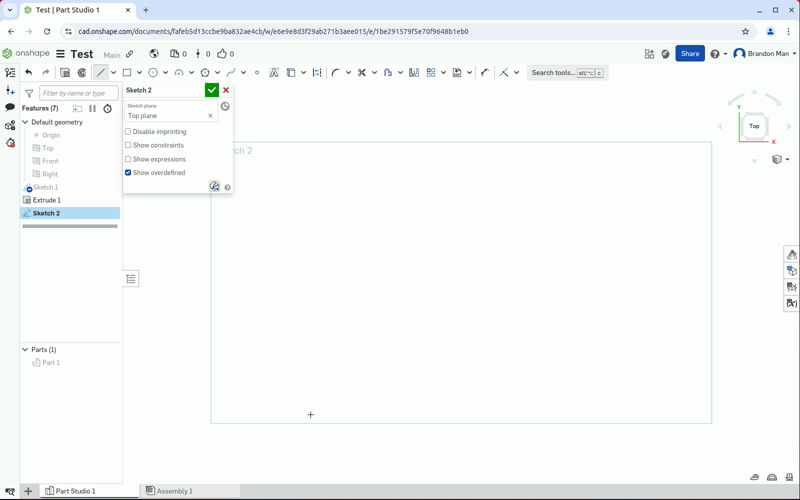
click(310, 414)
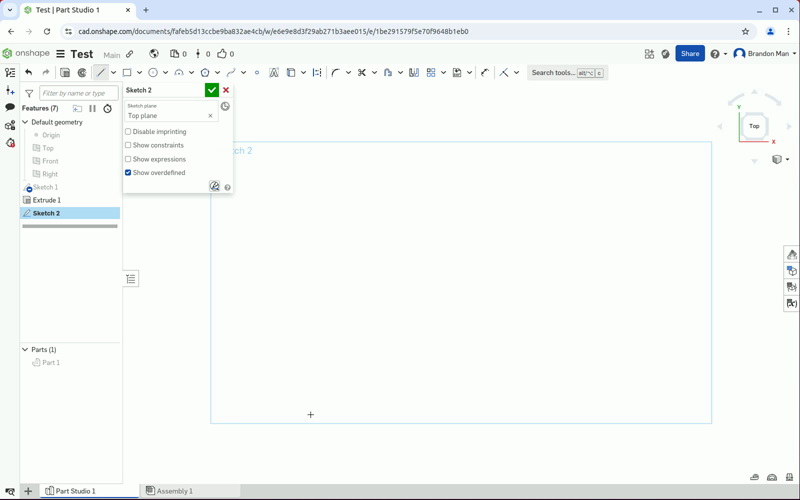
key_up(shift)
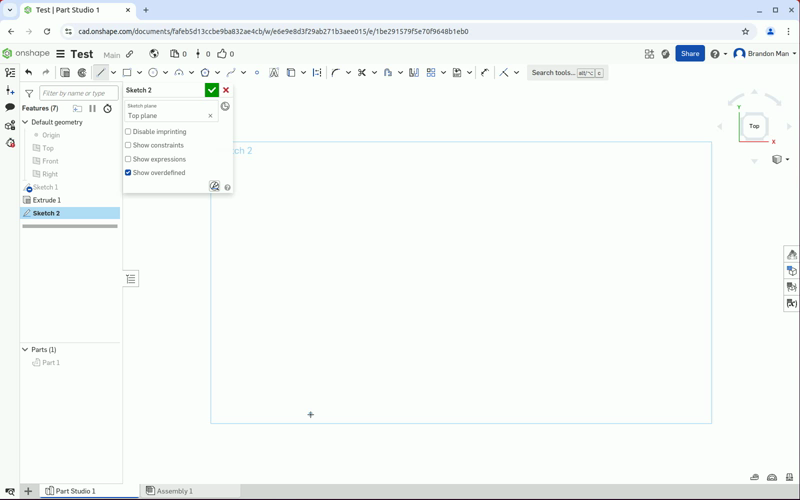
key_down(shift)
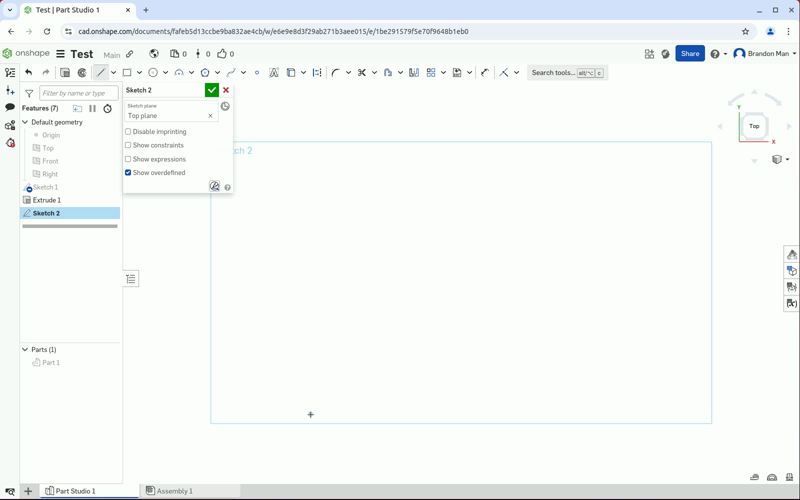
mouse_move(473, 414)
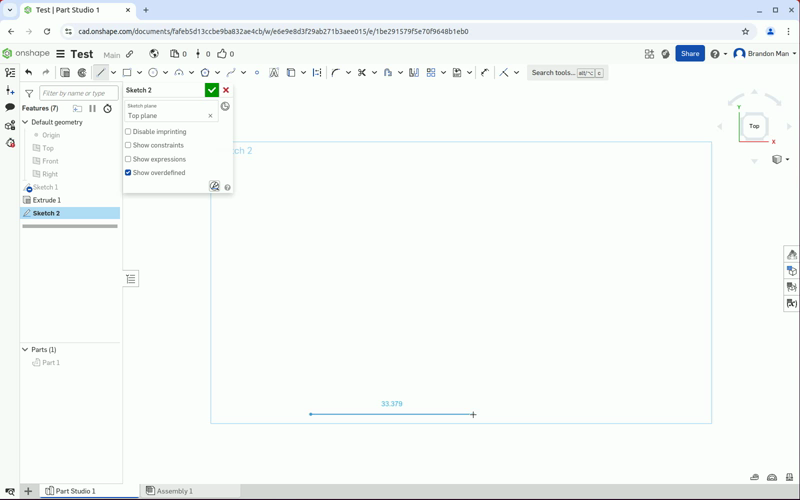
click(473, 414)
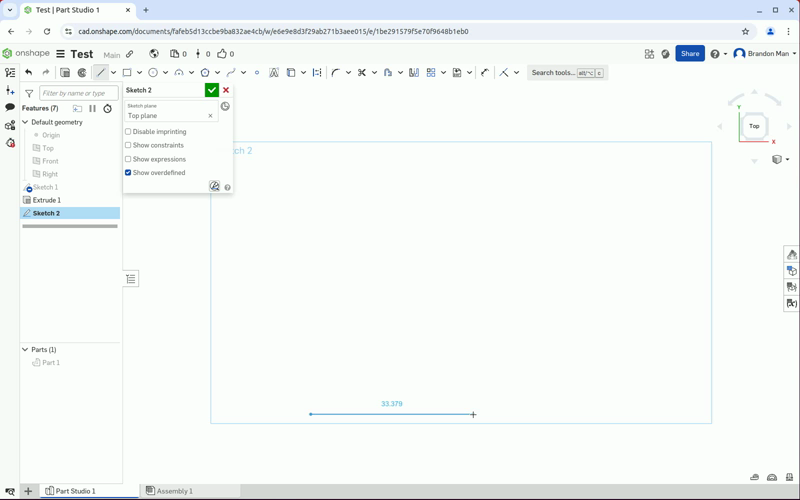
key_up(shift)
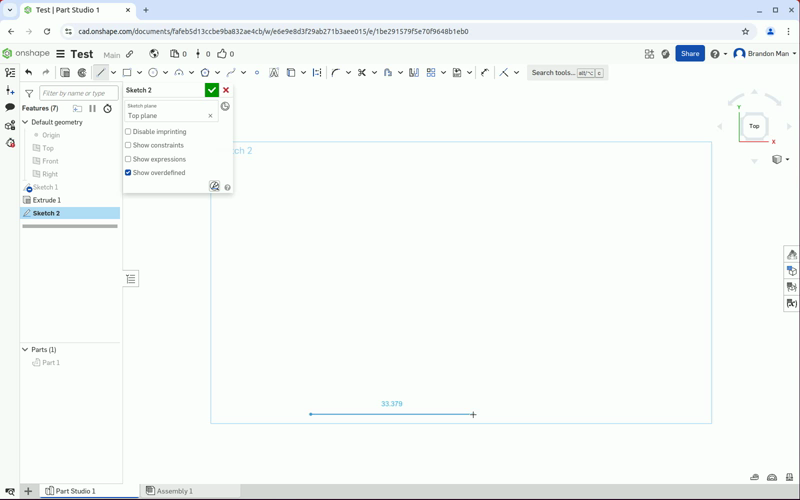
key_down(shift)
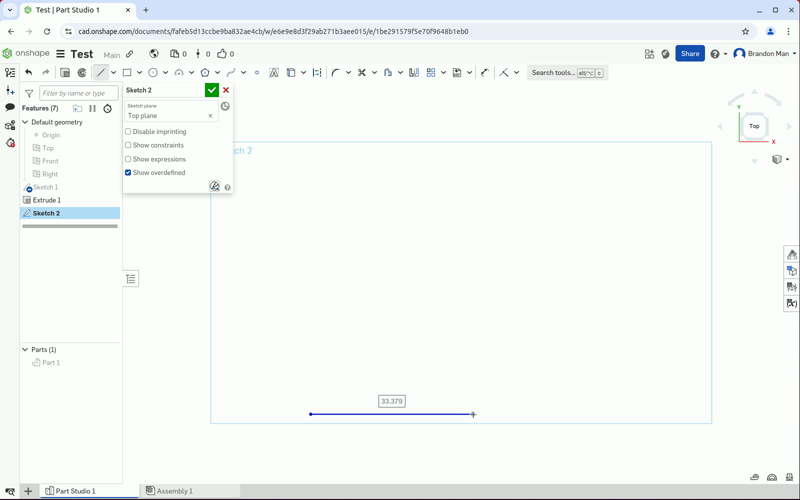
mouse_move(473, 135)
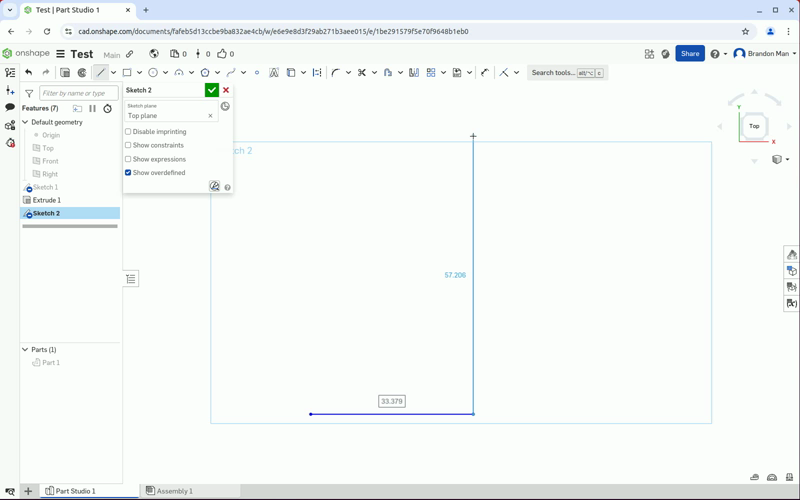
click(473, 135)
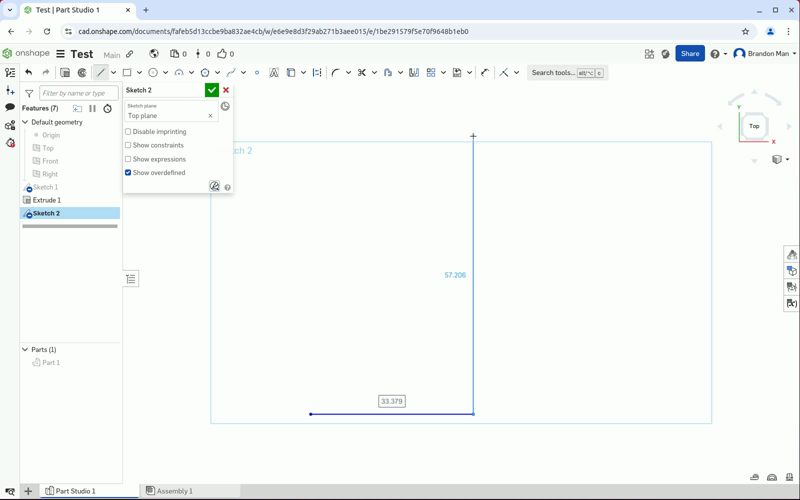
key_up(shift)
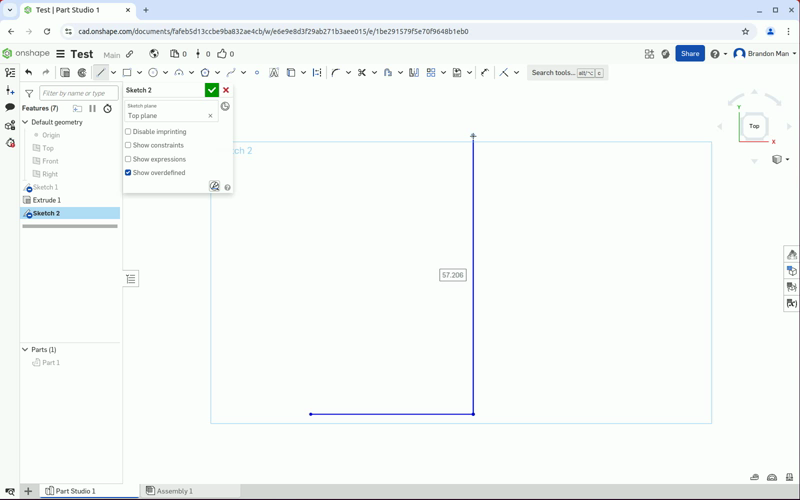
key_down(shift)
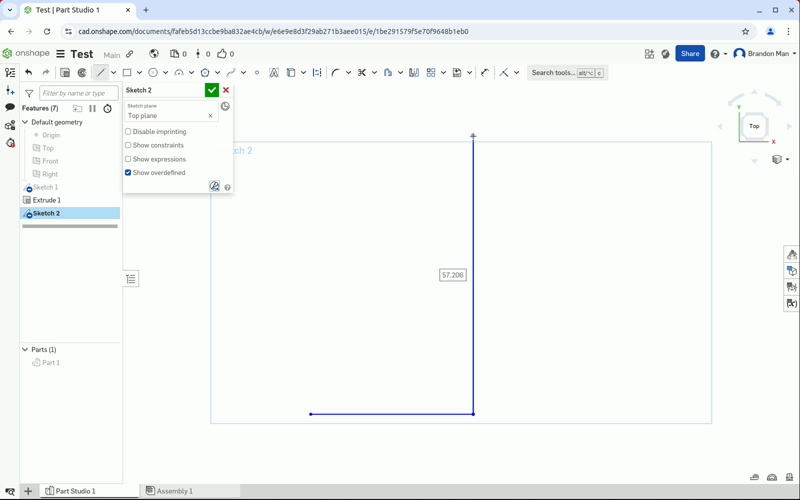
mouse_move(310, 135)
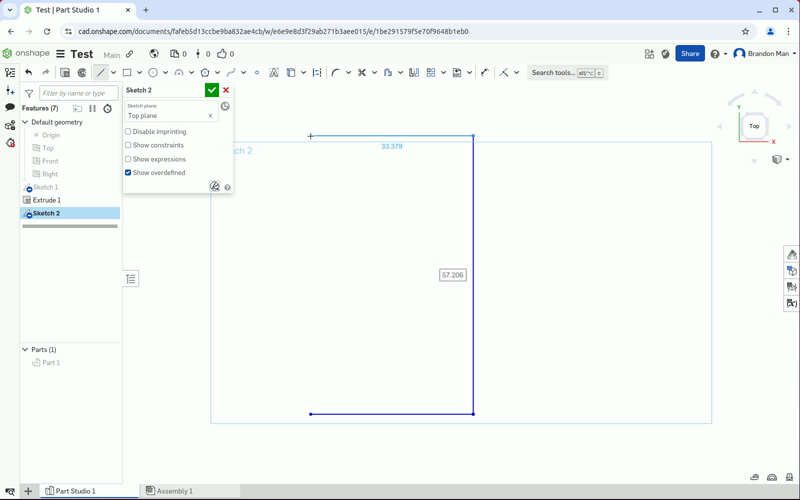
click(310, 135)
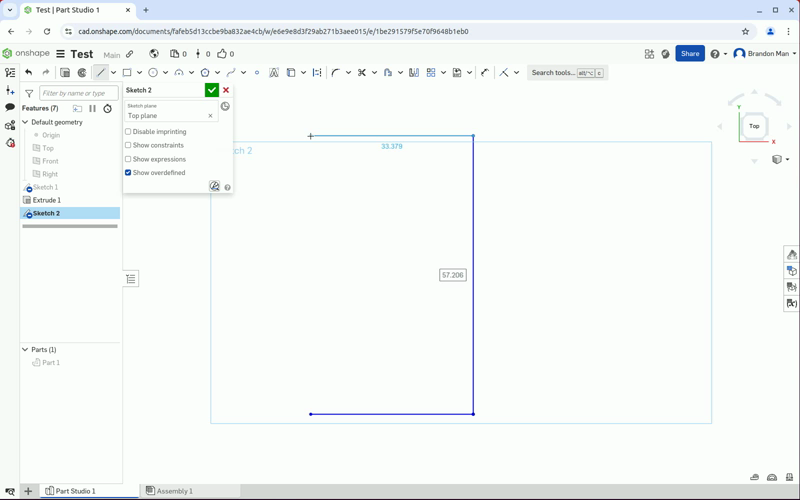
key_up(shift)
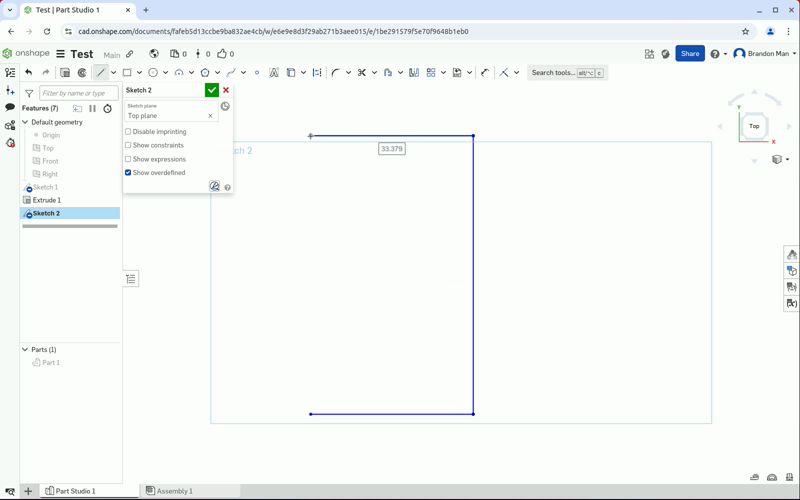
key_down(shift)
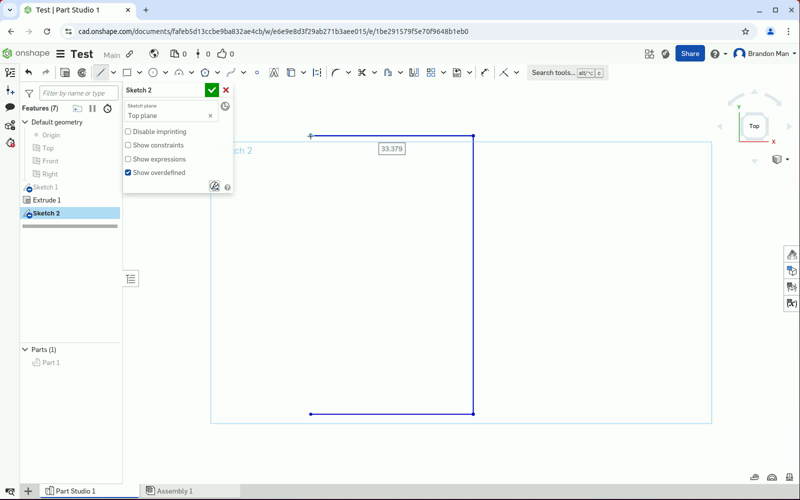
mouse_move(310, 414)
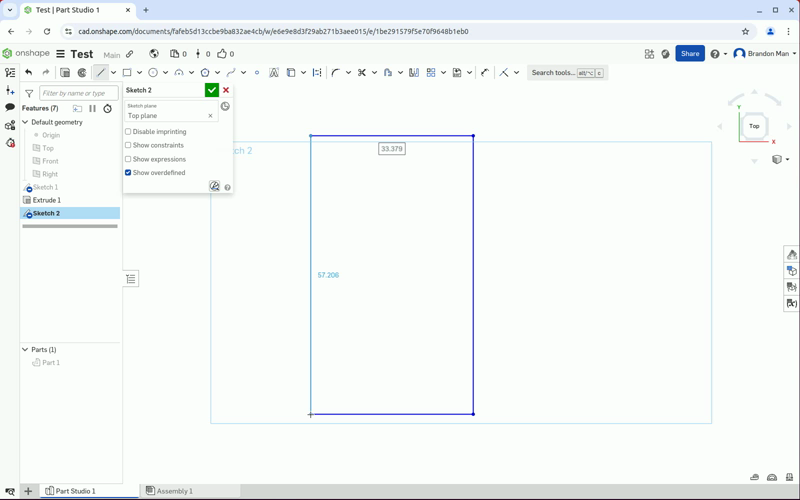
key_up(shift)
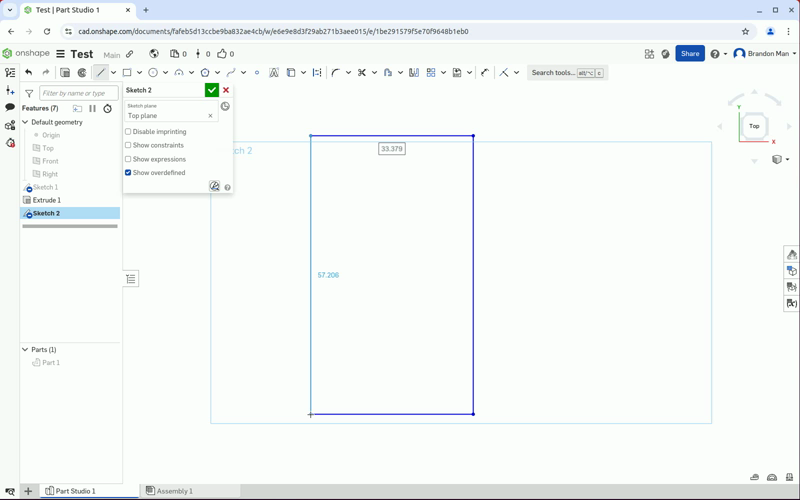
click(310, 414)
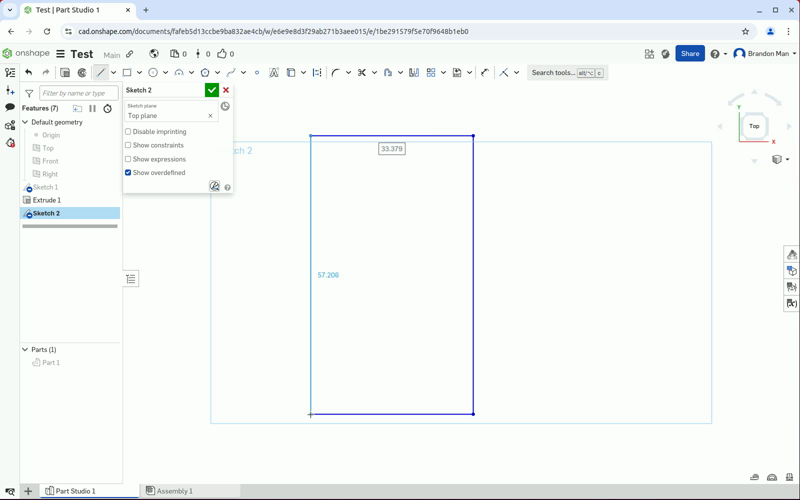
key(esc)
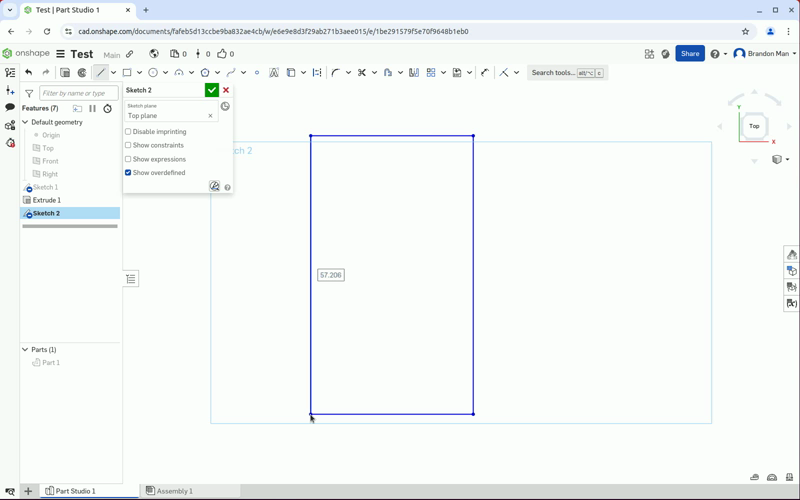
mouse_move(439, 232)
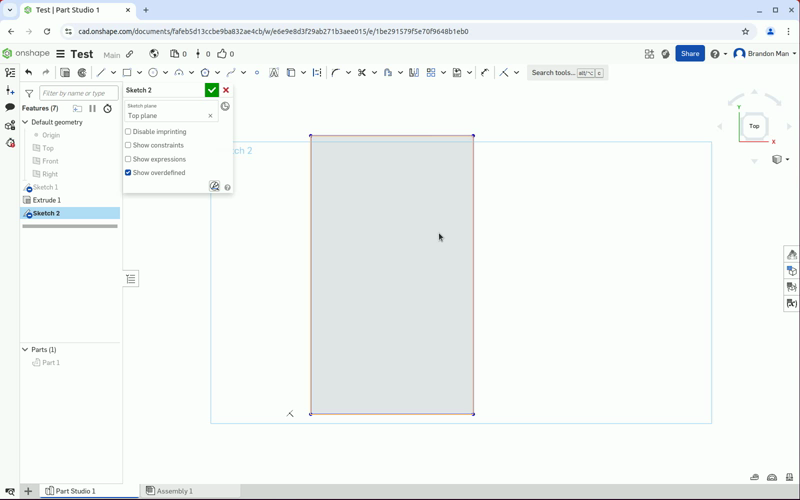
click(439, 232)
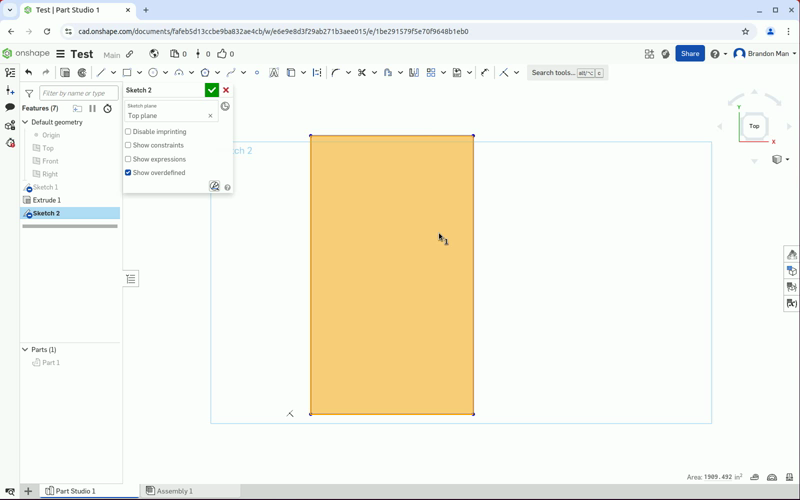
mouse_move(73, 352)
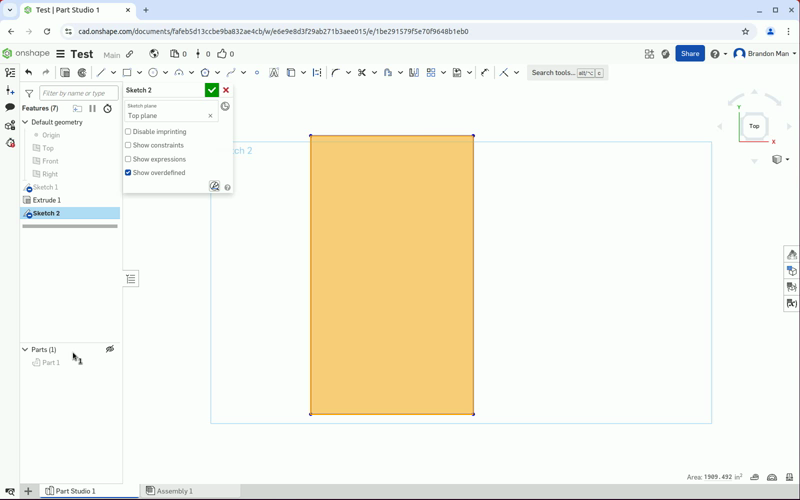
key(shift+y)
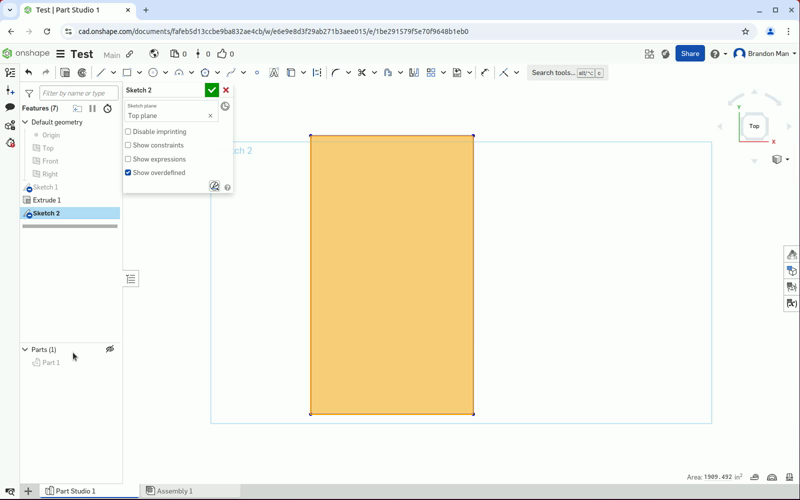
key(shift+e)
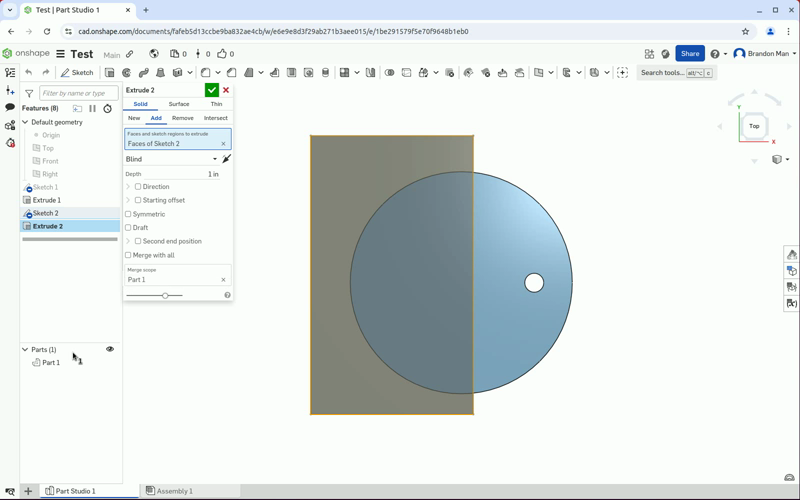
mouse_move(143, 106)
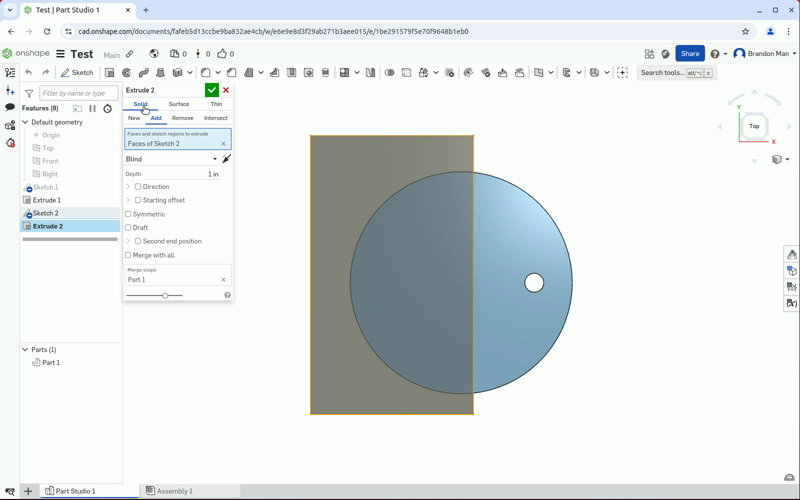
click(143, 106)
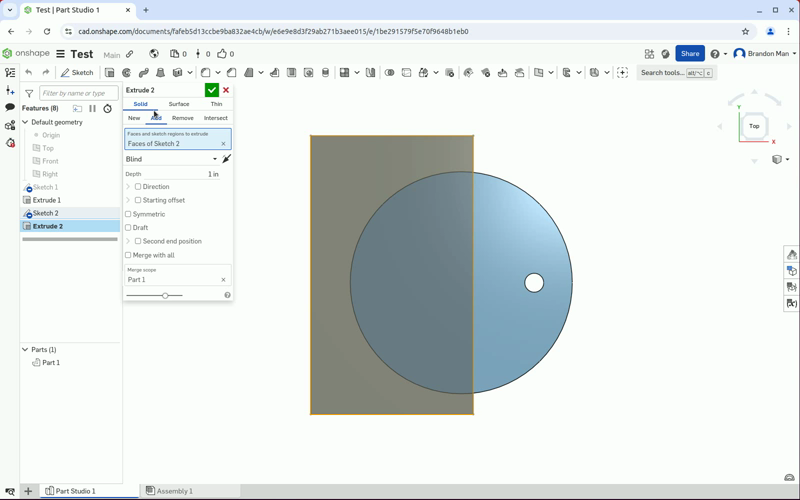
mouse_move(186, 120)
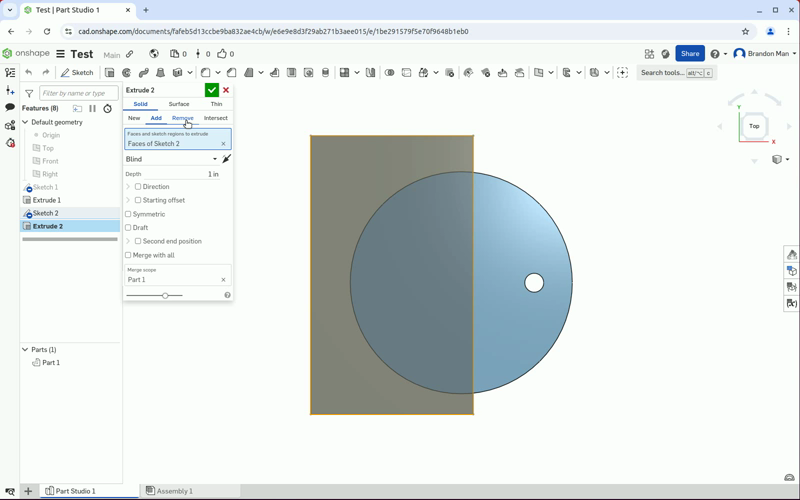
click(186, 120)
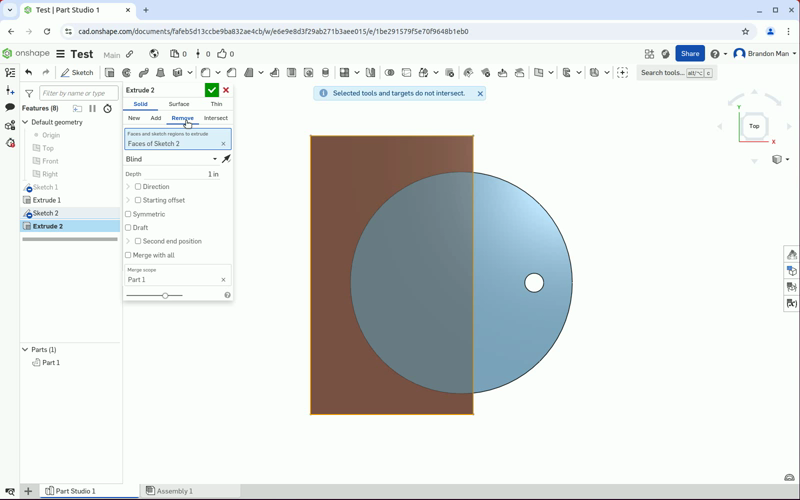
key(tab, 4)
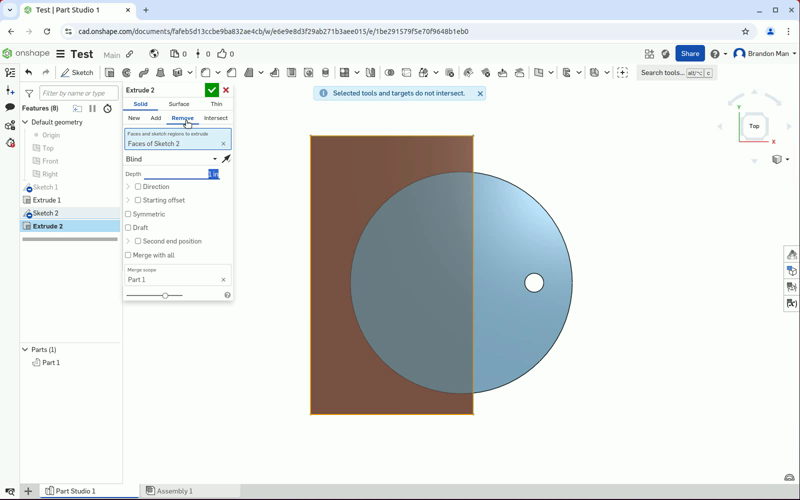
text(-30.57)
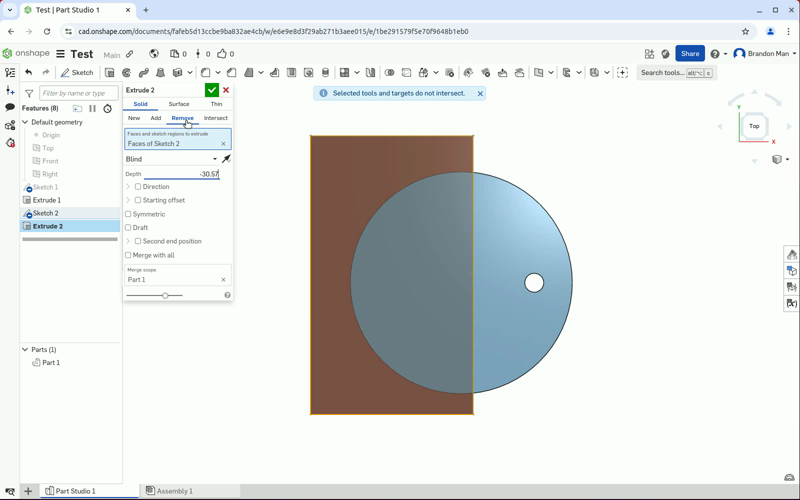
key(tab, 3)
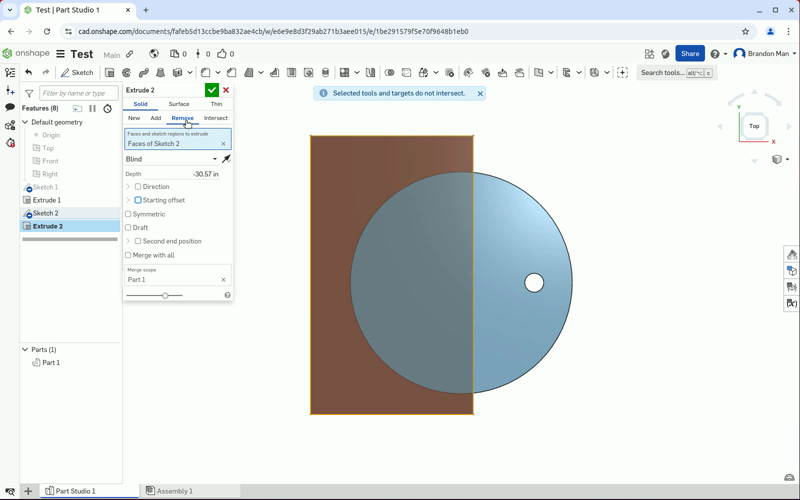
key(tab, 2)
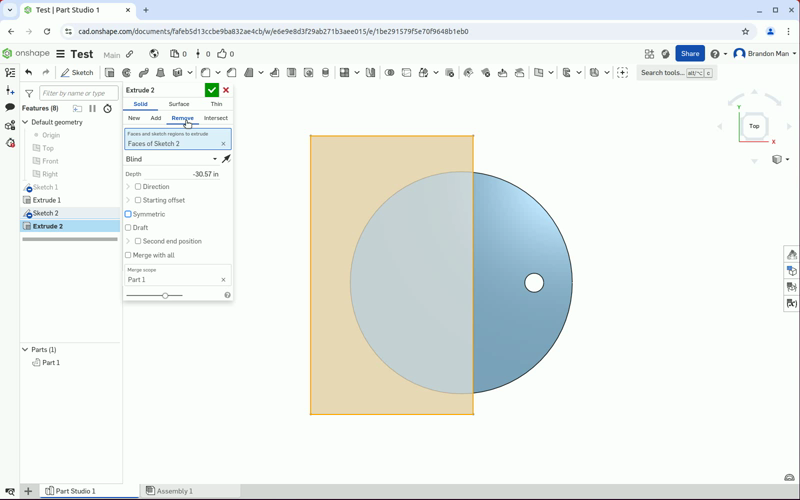
key(space)
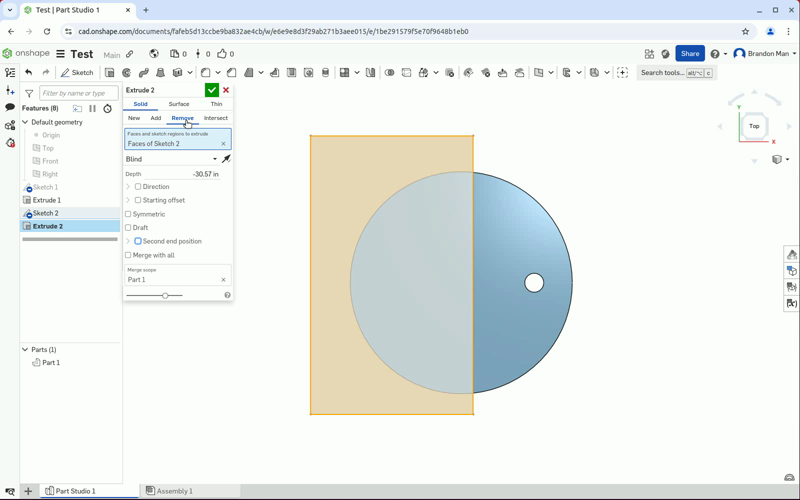
key(tab, 3)
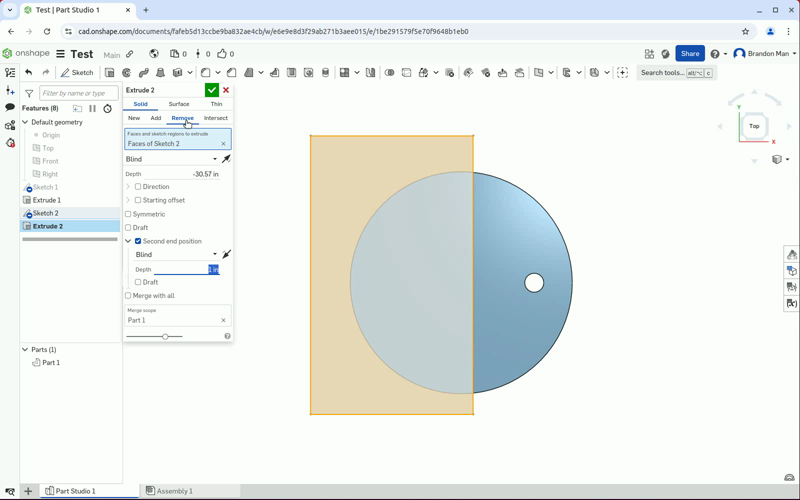
text(5.296)
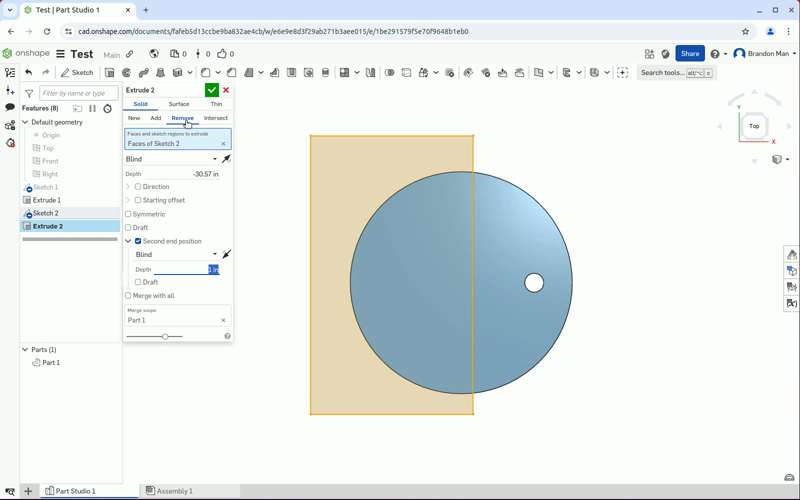
key(tab, 2)
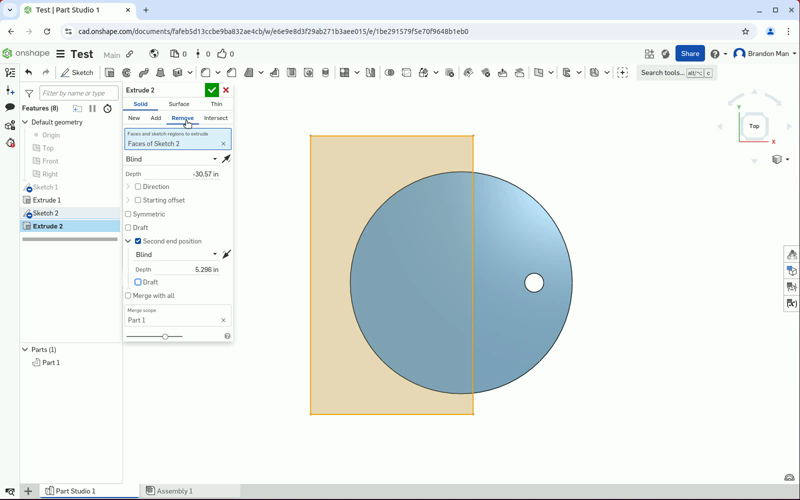
key(space)
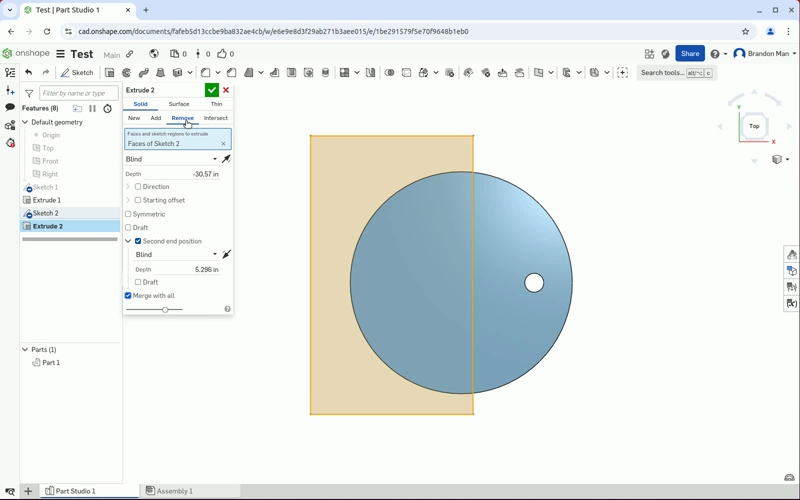
key(enter)
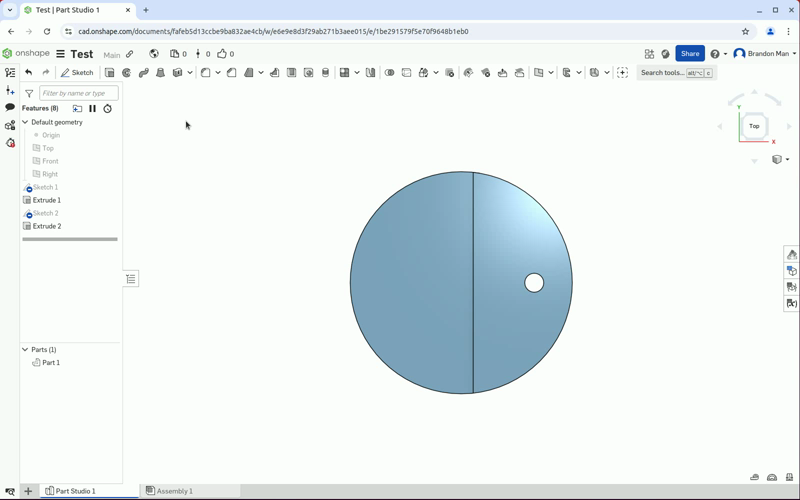
key(shift+h)
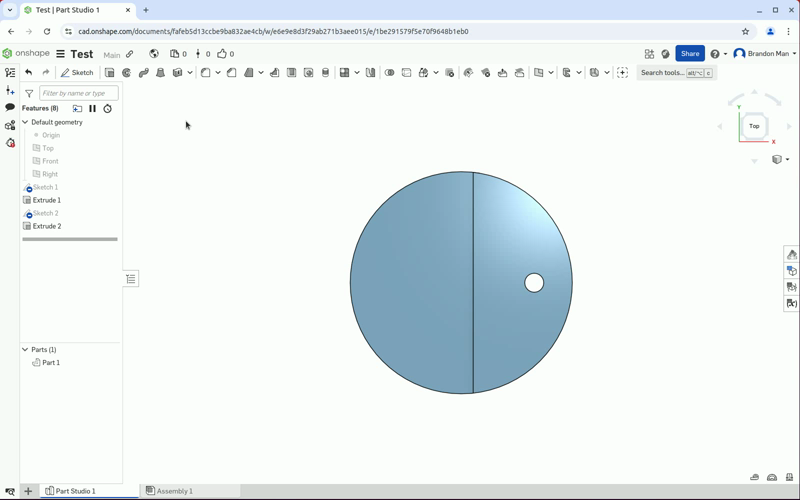
key(shift+h)
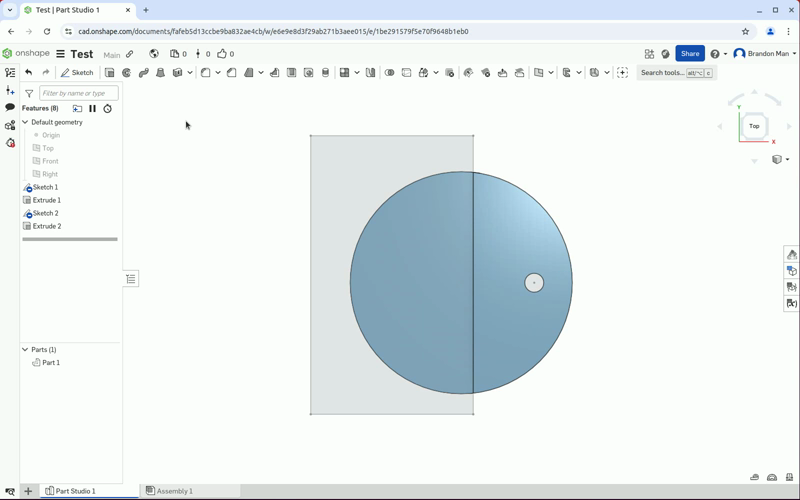
key(shift+7)
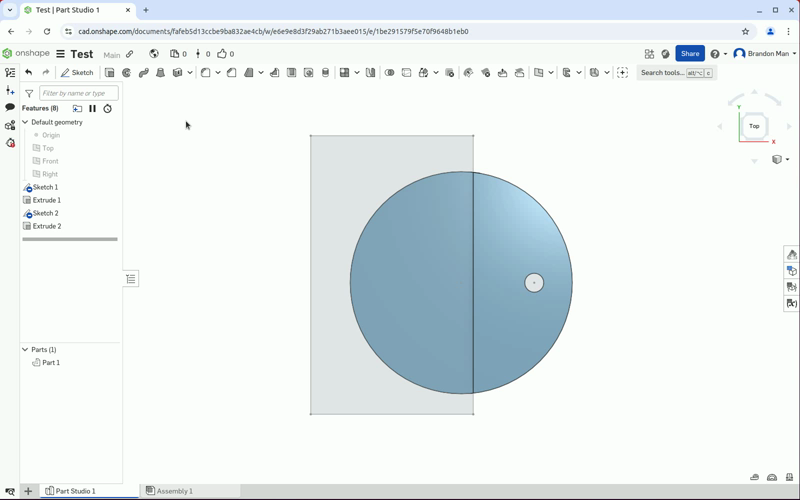
key(up, 3)
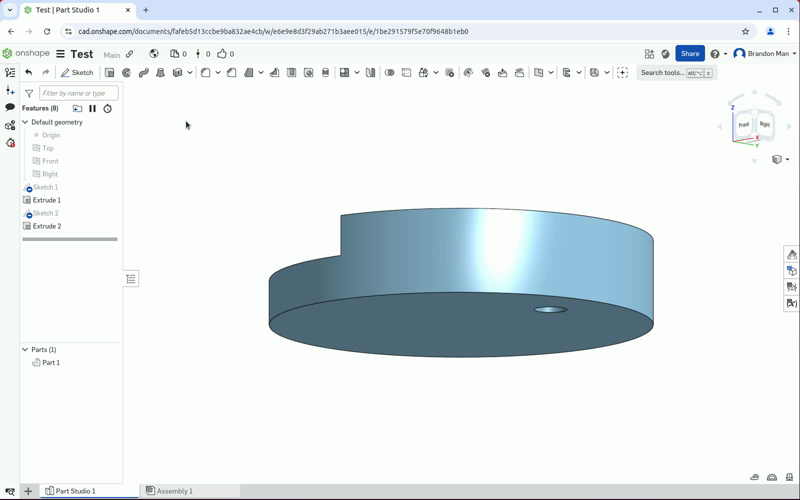
key(left, 3)
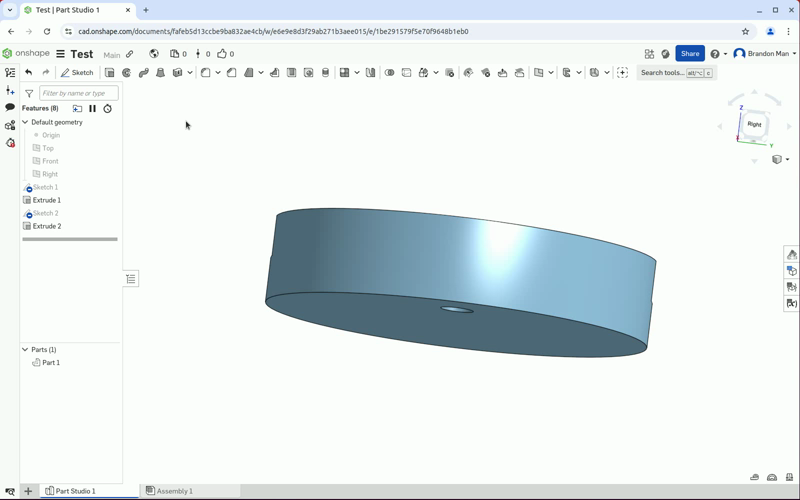
key(right, 3)
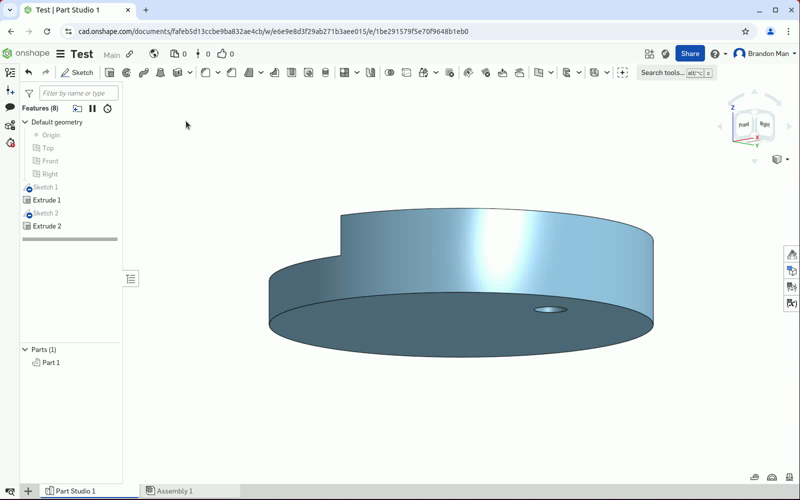
key(down, 3)
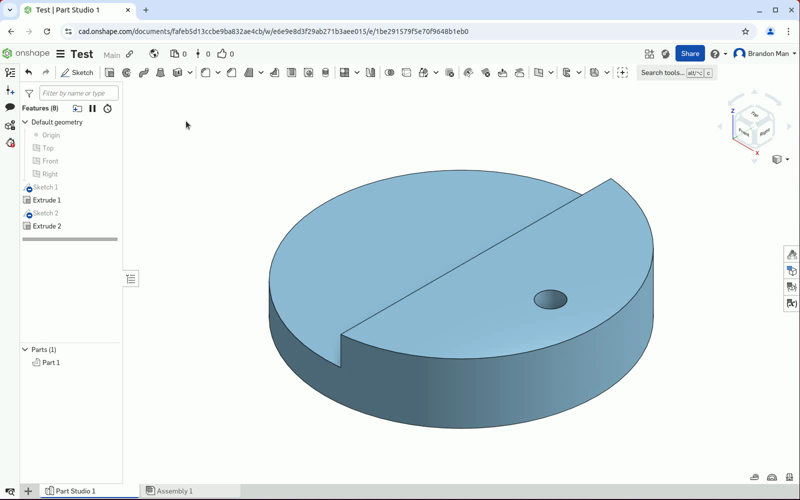
mouse_move(73, 189)
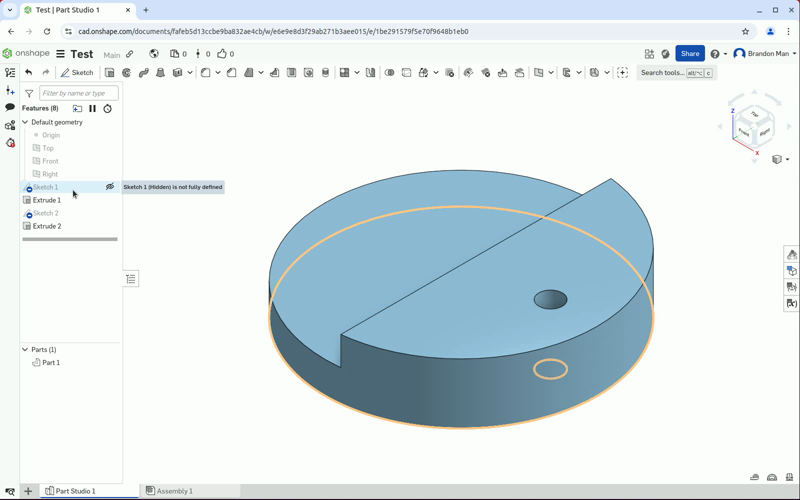
click(73, 189)